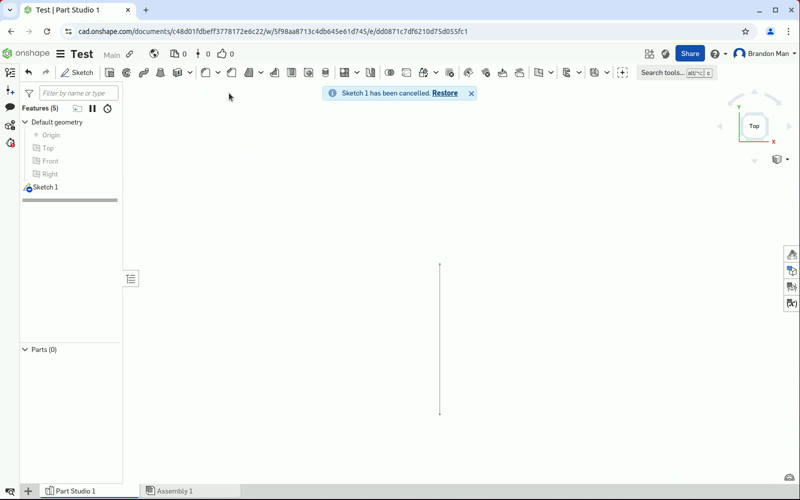
key(shift+h)
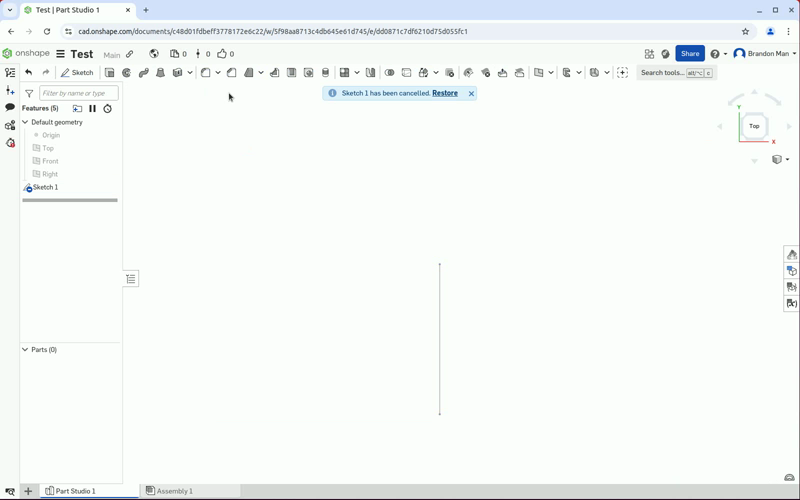
key(shift+s)
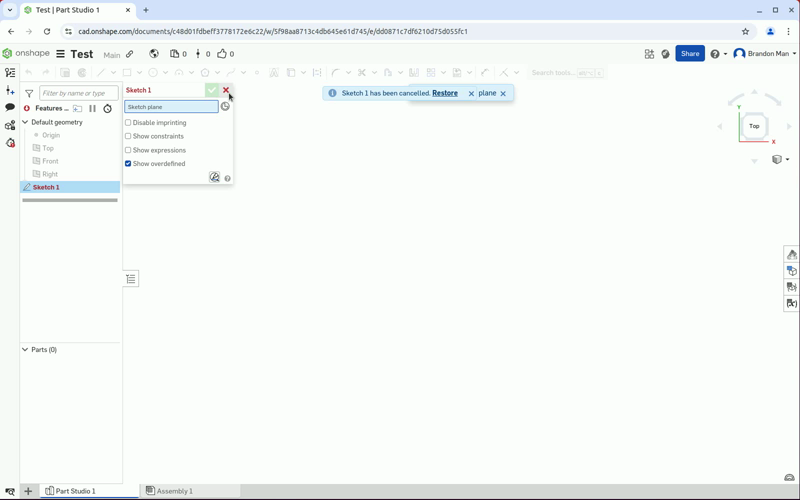
mouse_move(73, 150)
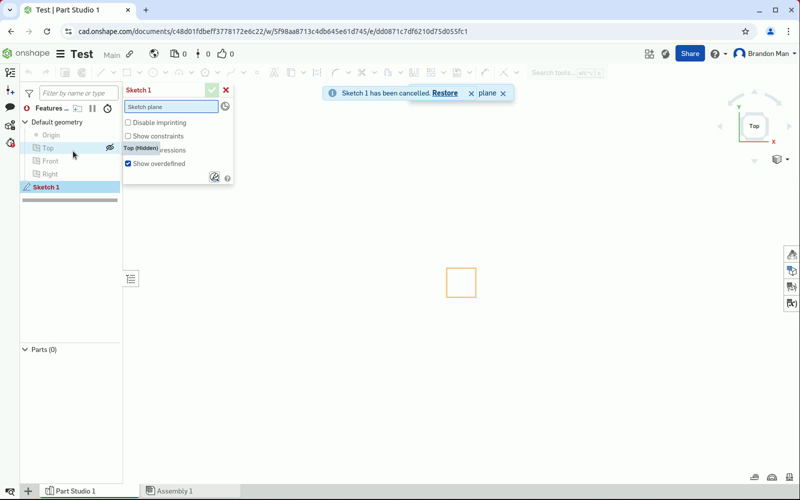
click(73, 150)
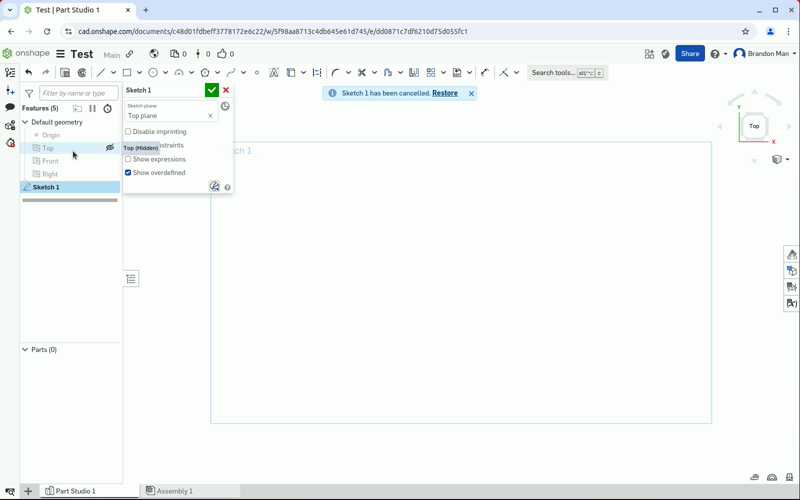
mouse_move(73, 352)
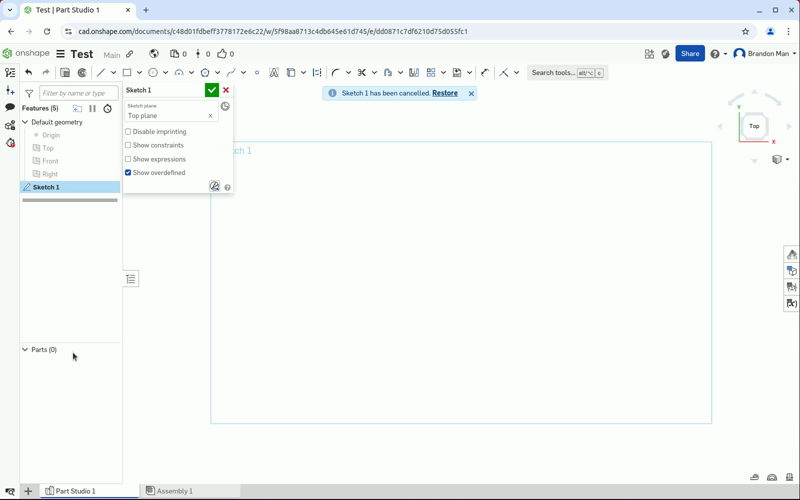
key(y)
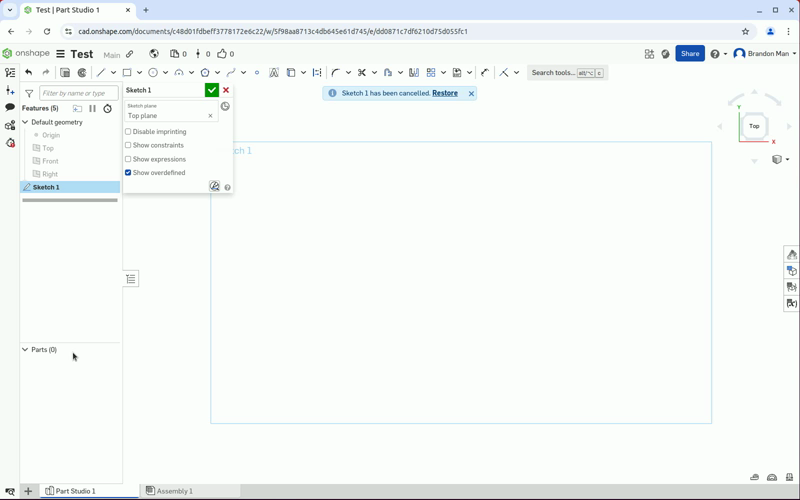
key(l)
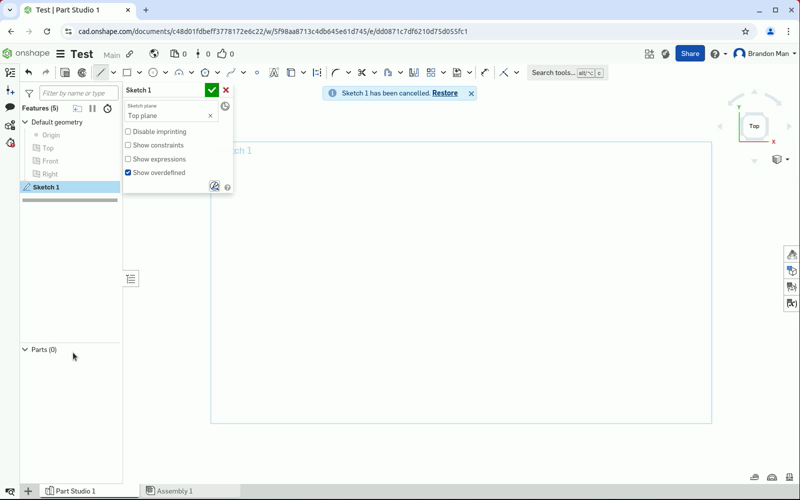
key_down(shift)
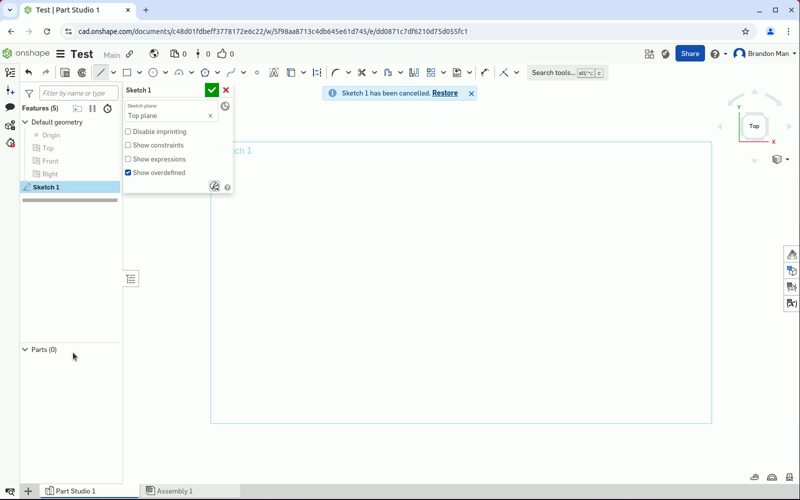
mouse_move(348, 366)
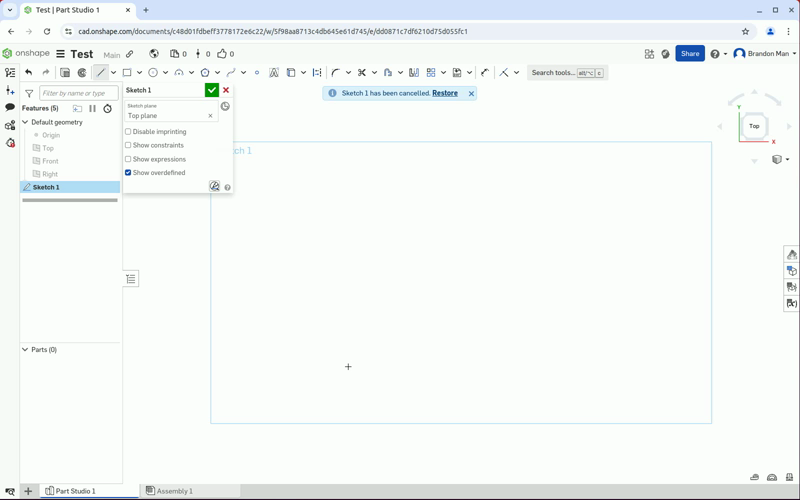
click(348, 366)
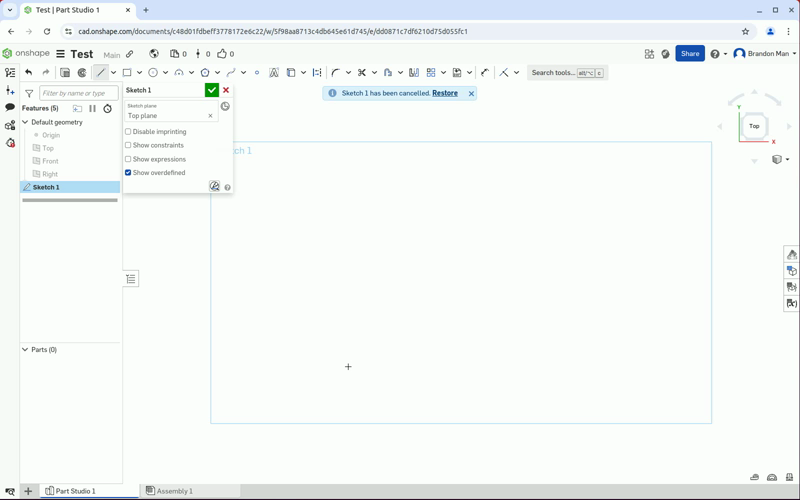
key_up(shift)
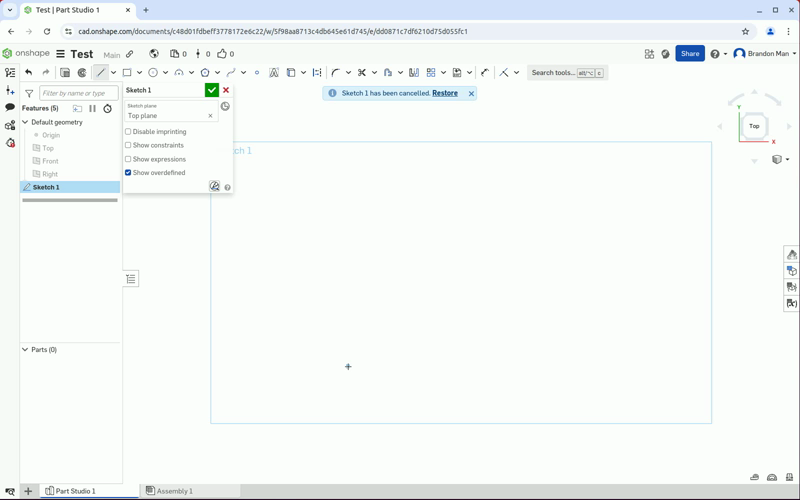
key_down(shift)
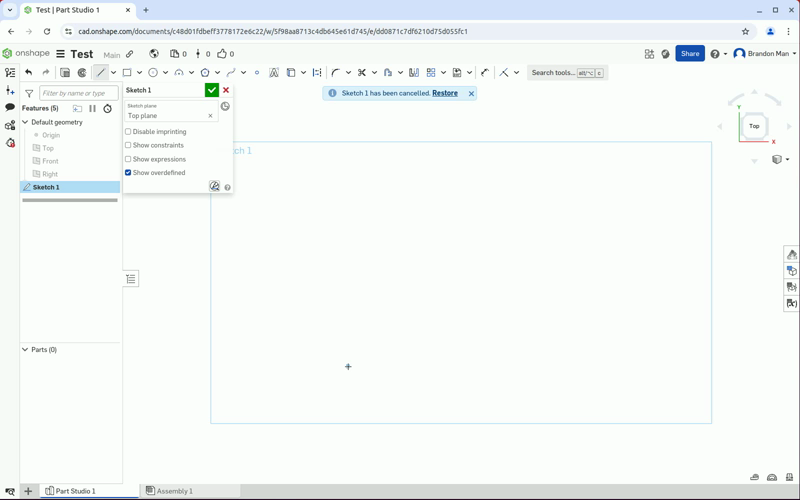
mouse_move(378, 366)
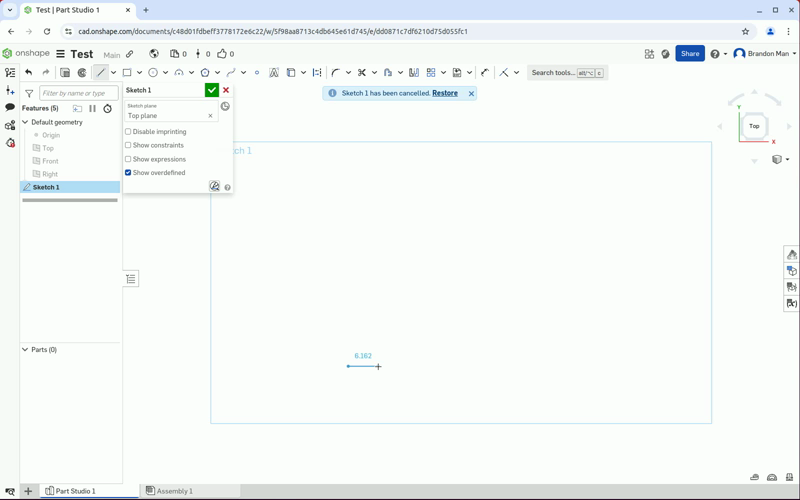
mouse_move(376, 366)
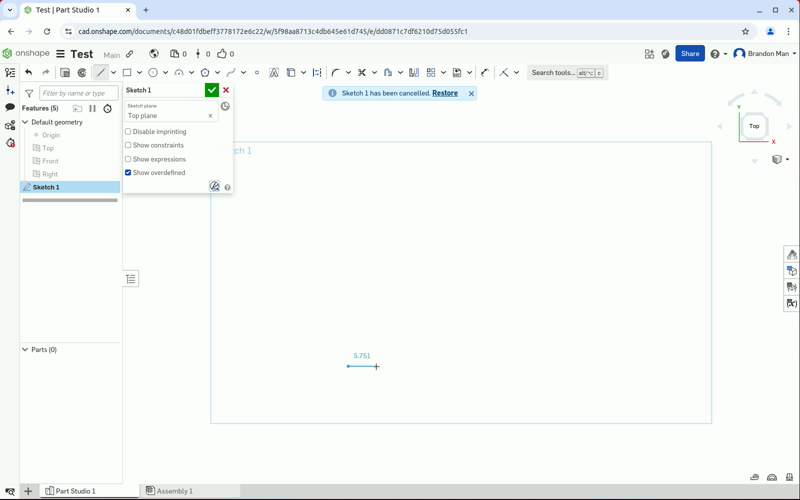
click(376, 366)
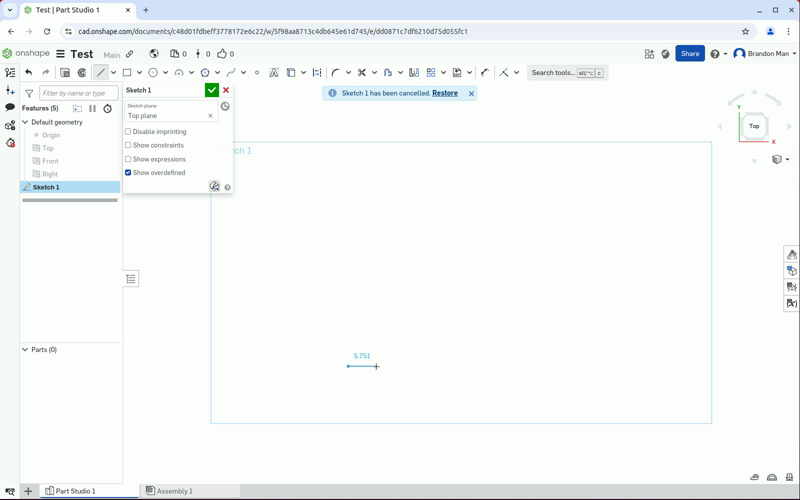
key_up(shift)
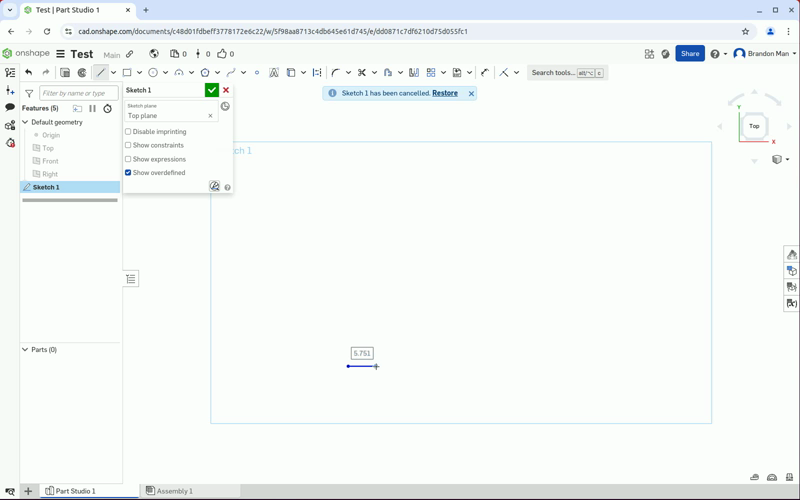
key_down(shift)
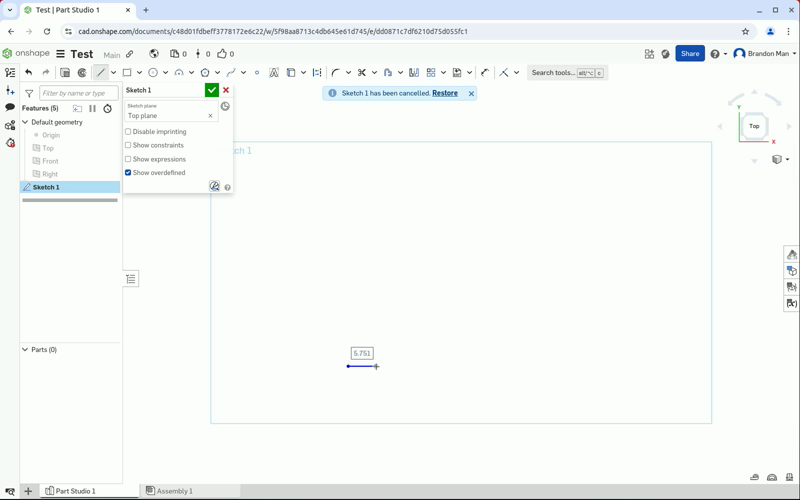
mouse_move(406, 366)
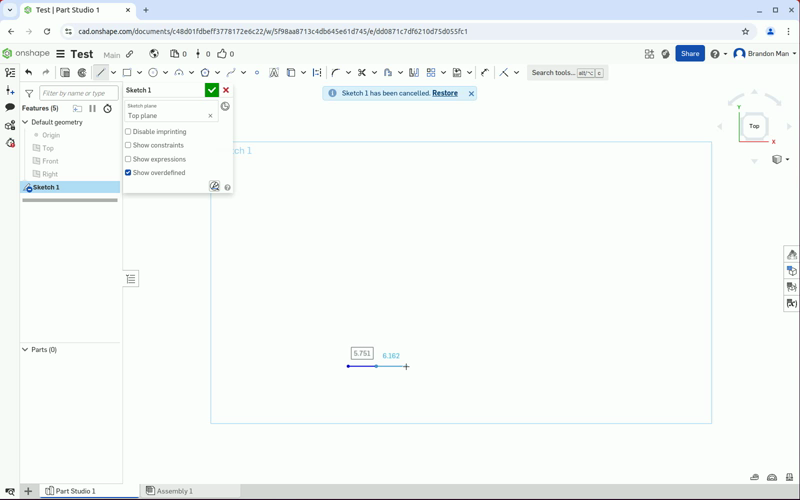
mouse_move(376, 394)
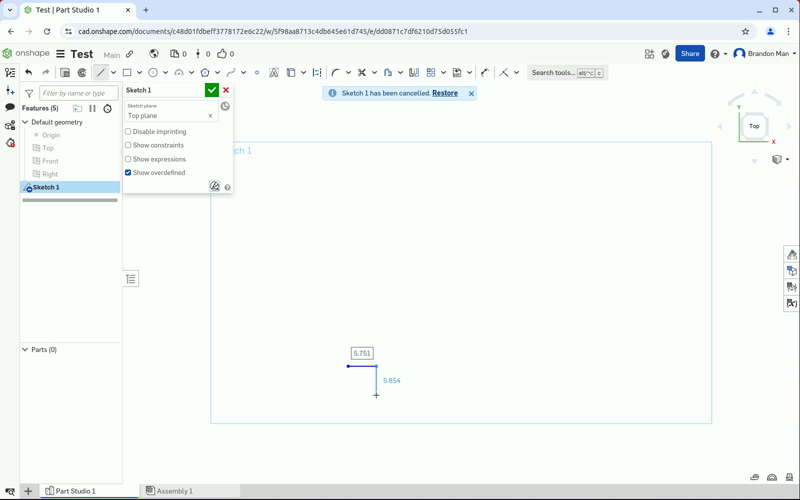
click(376, 394)
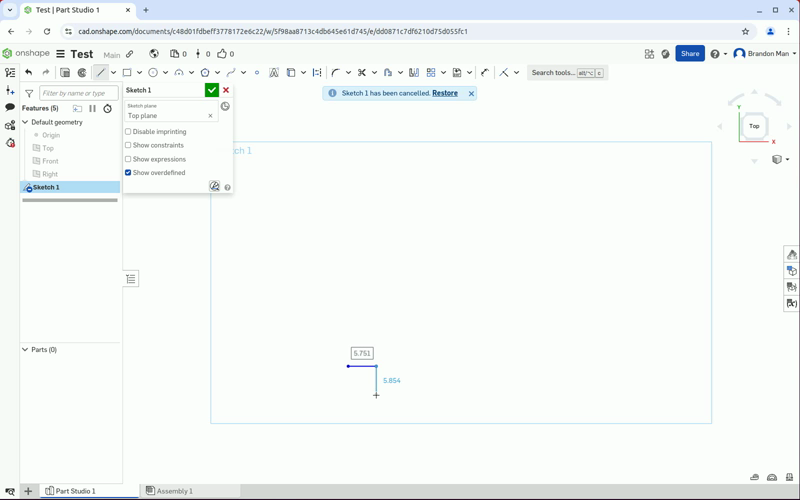
key_up(shift)
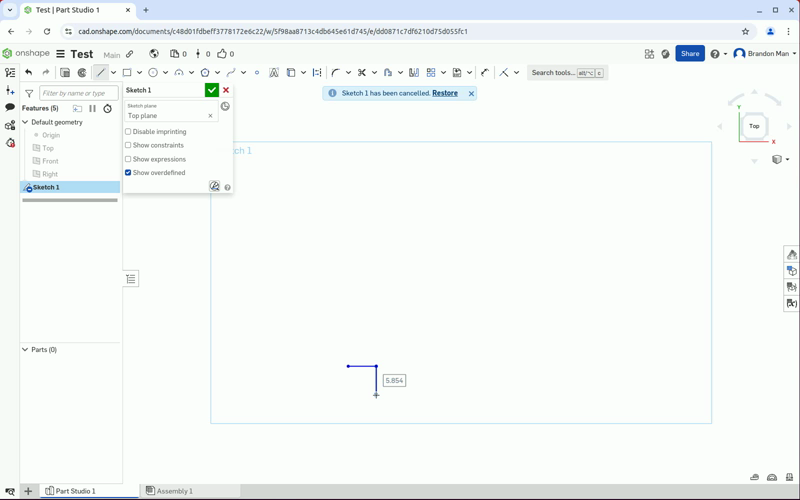
key_down(shift)
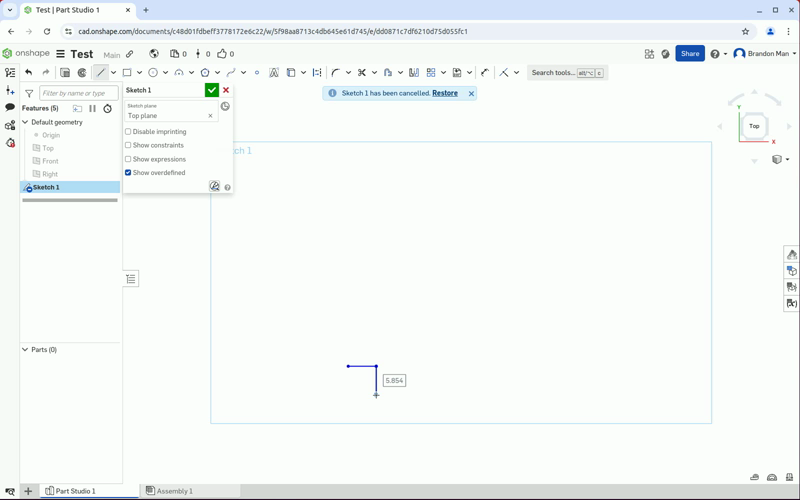
mouse_move(543, 394)
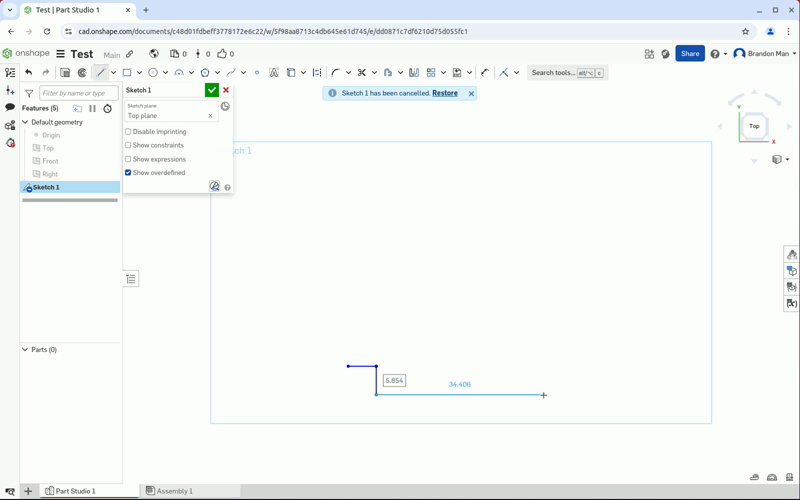
click(543, 394)
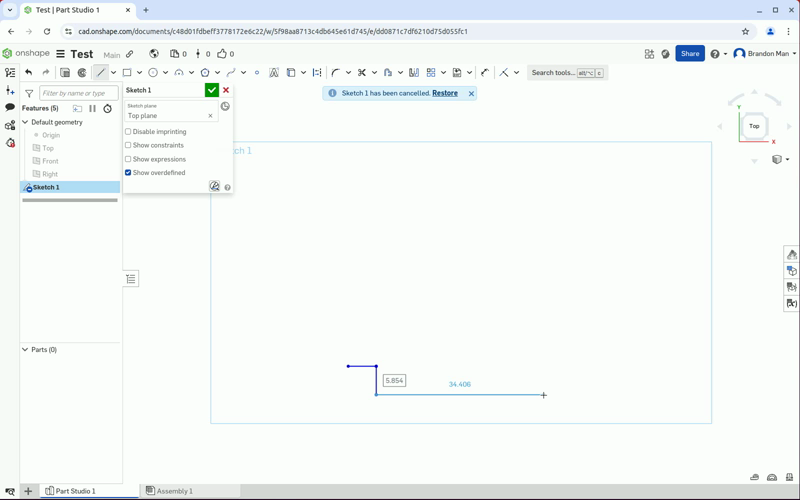
key_up(shift)
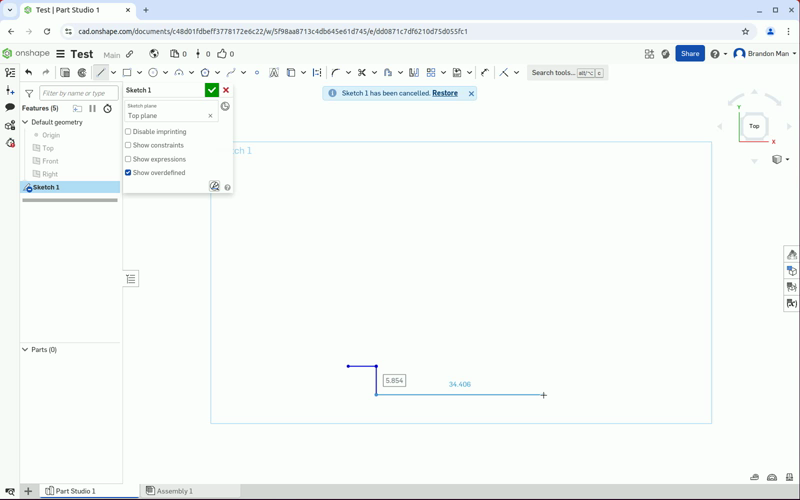
key_down(shift)
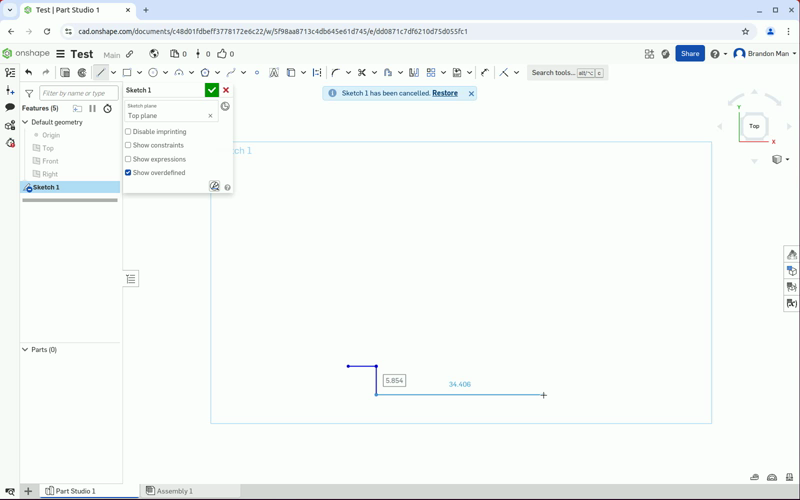
mouse_move(573, 394)
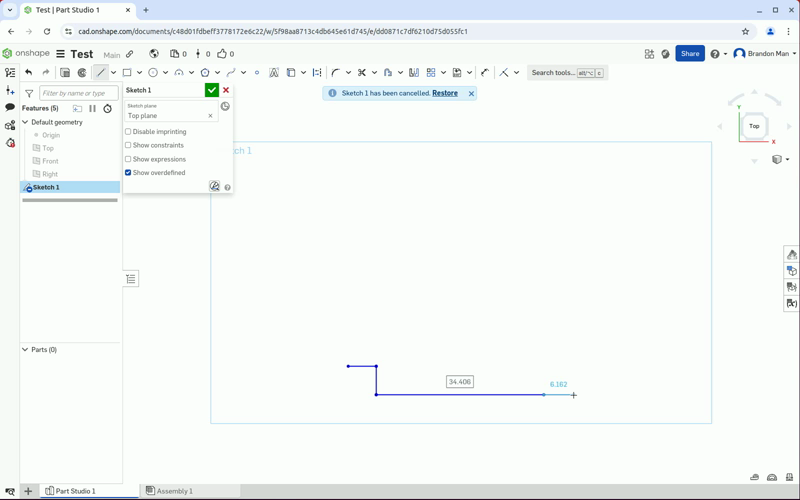
mouse_move(543, 366)
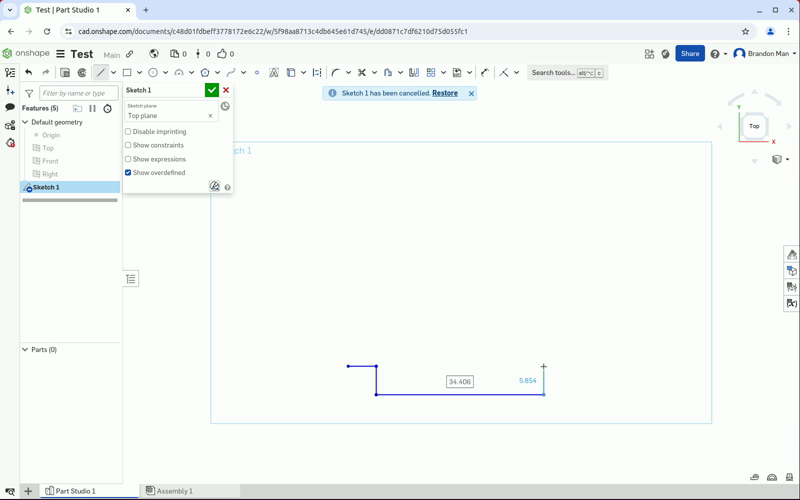
click(543, 366)
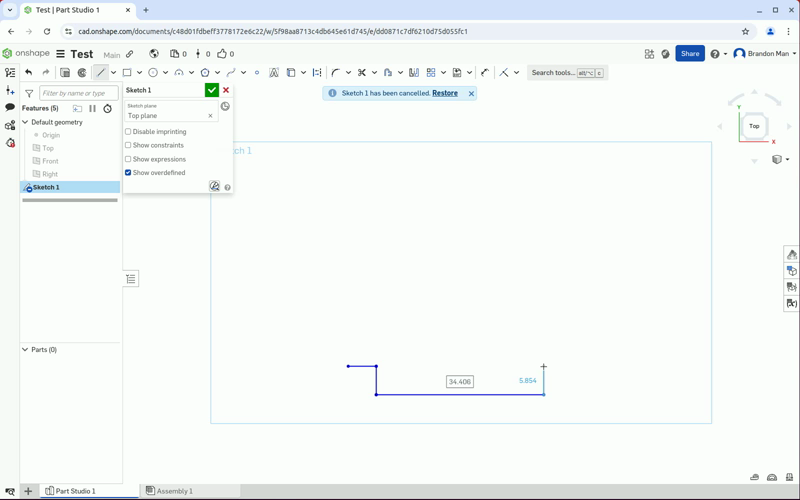
key_up(shift)
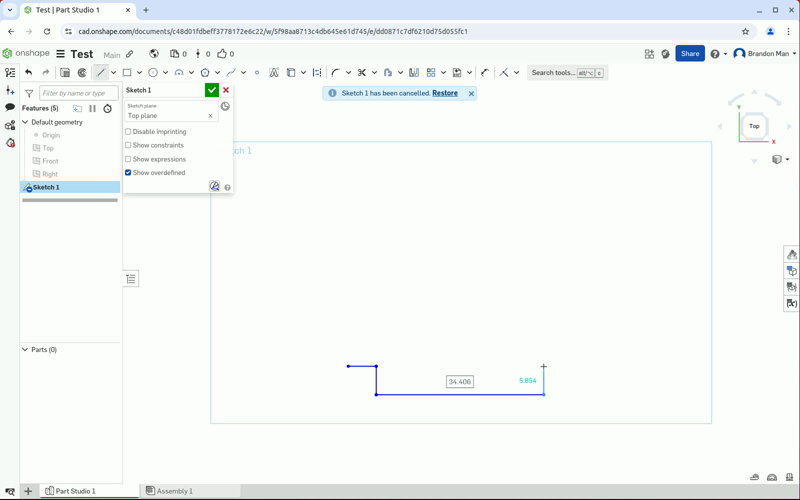
key_down(shift)
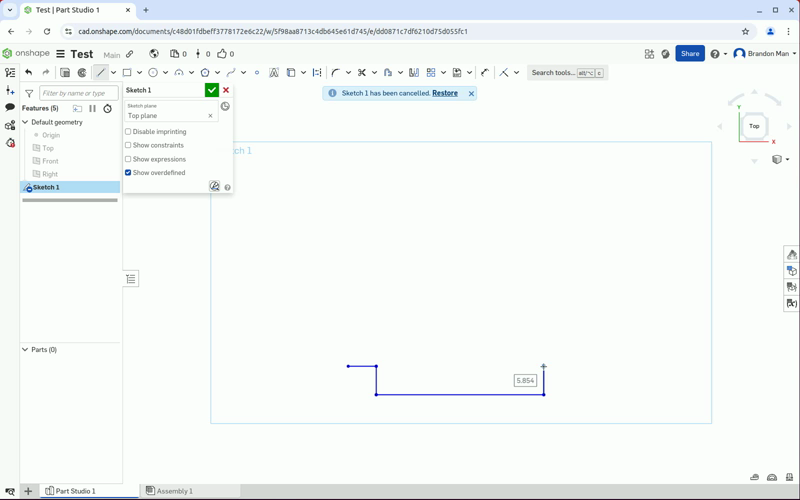
mouse_move(573, 366)
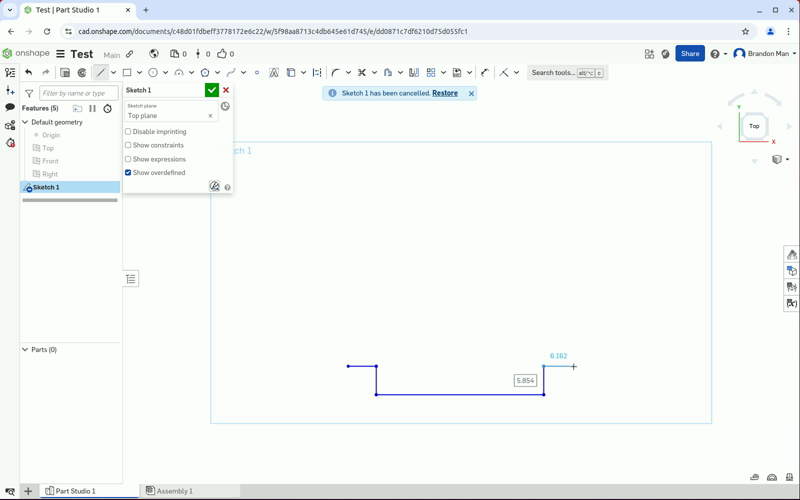
mouse_move(572, 366)
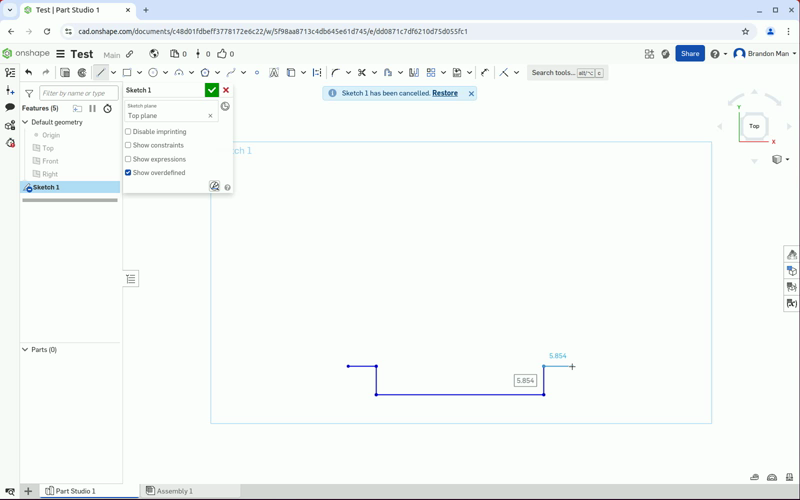
click(572, 366)
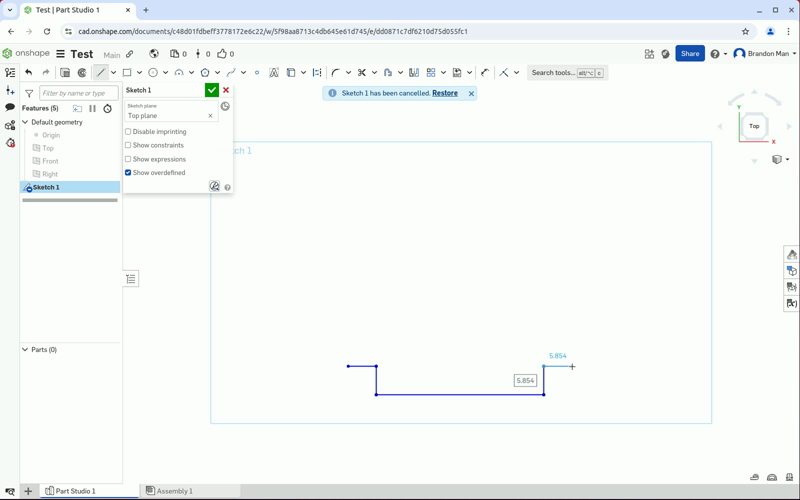
key_up(shift)
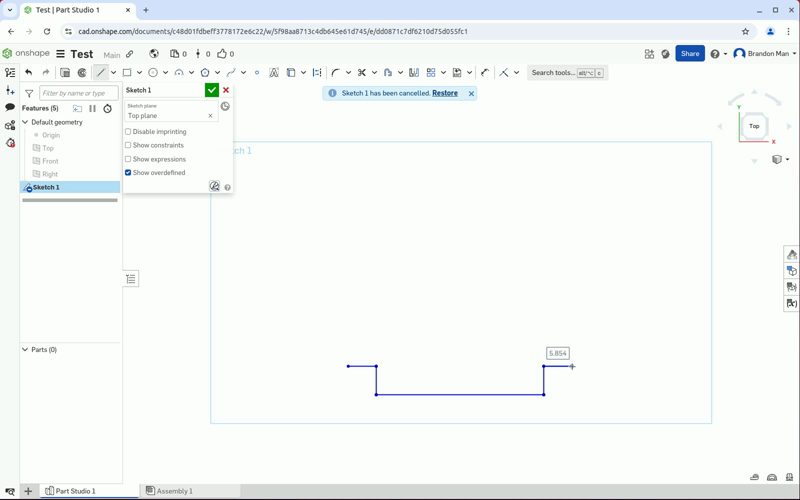
key_down(shift)
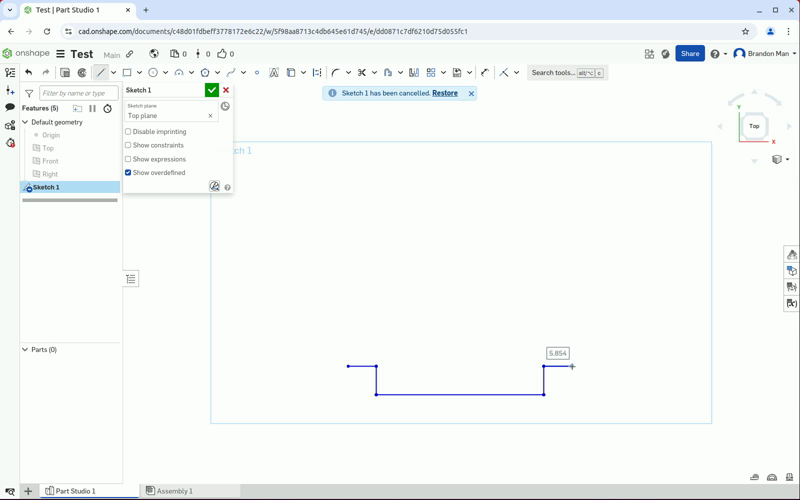
mouse_move(572, 201)
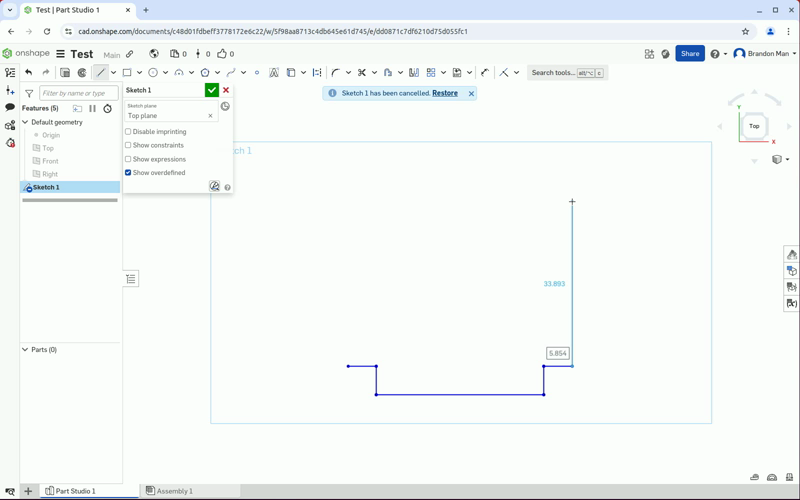
click(572, 201)
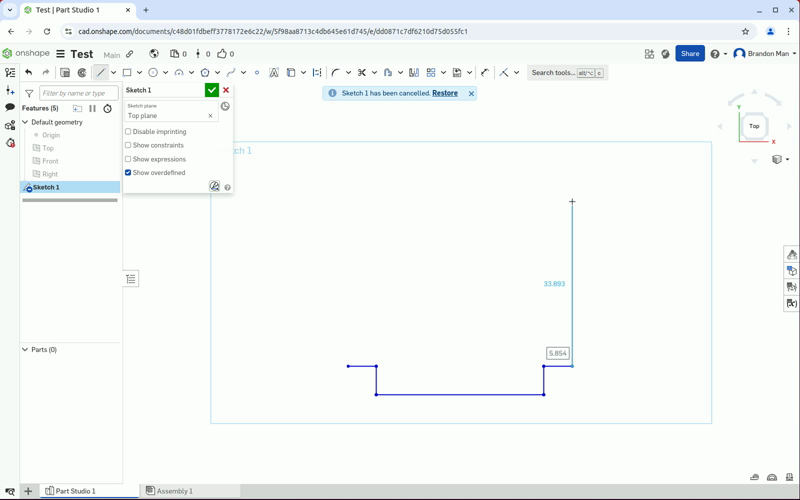
key_up(shift)
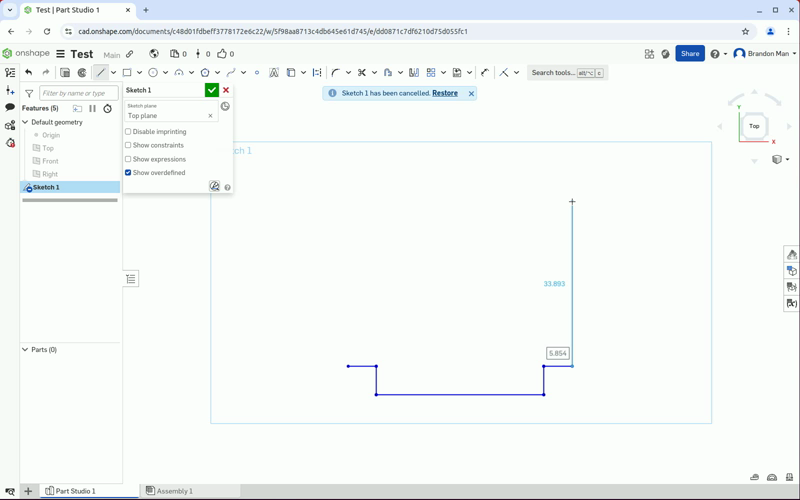
key_down(shift)
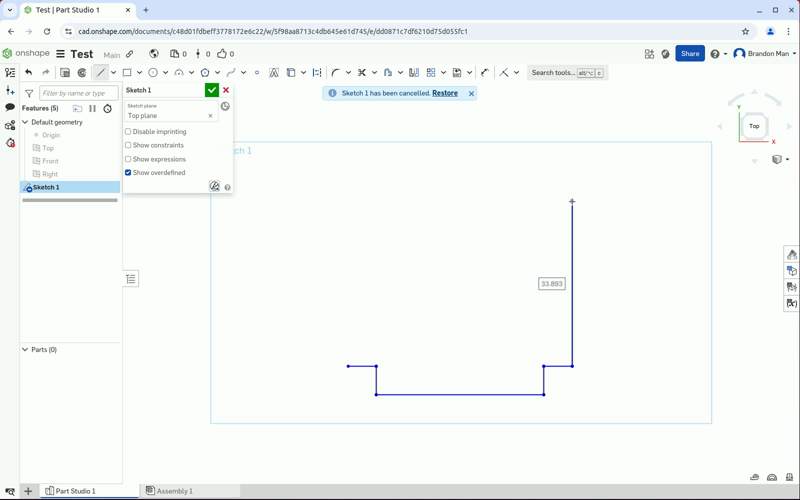
mouse_move(589, 201)
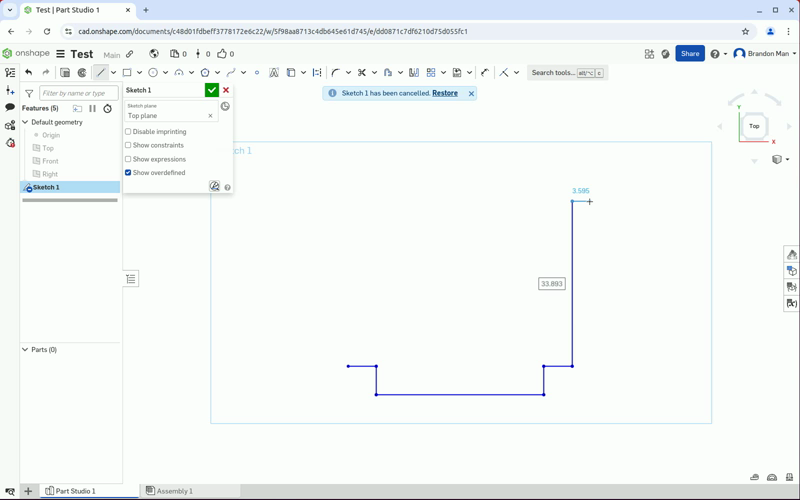
mouse_move(543, 201)
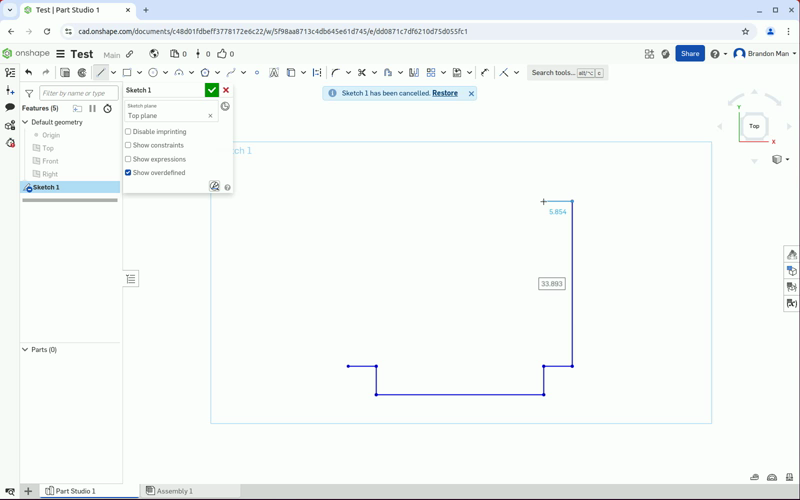
click(543, 201)
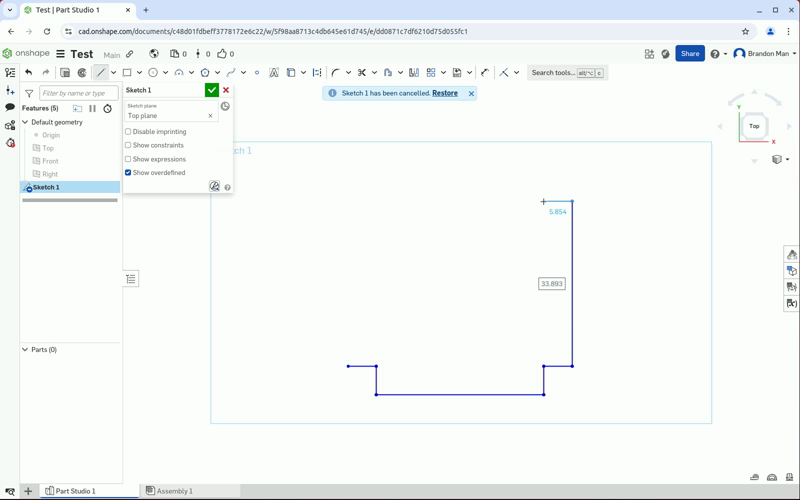
key_up(shift)
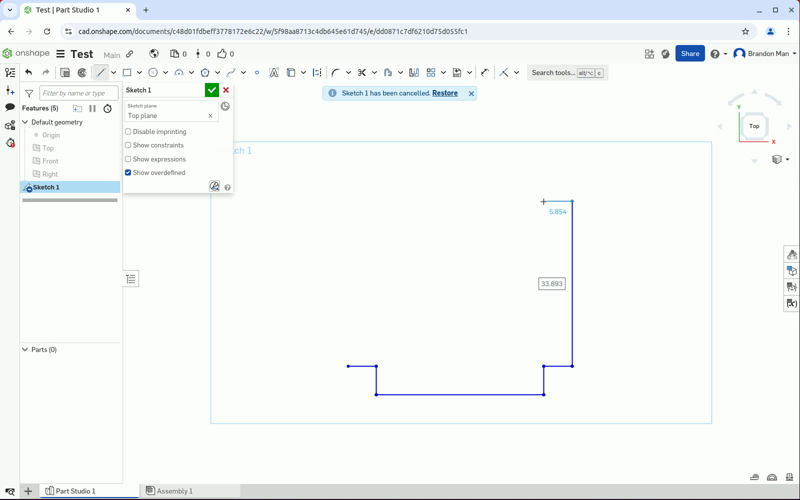
key_down(shift)
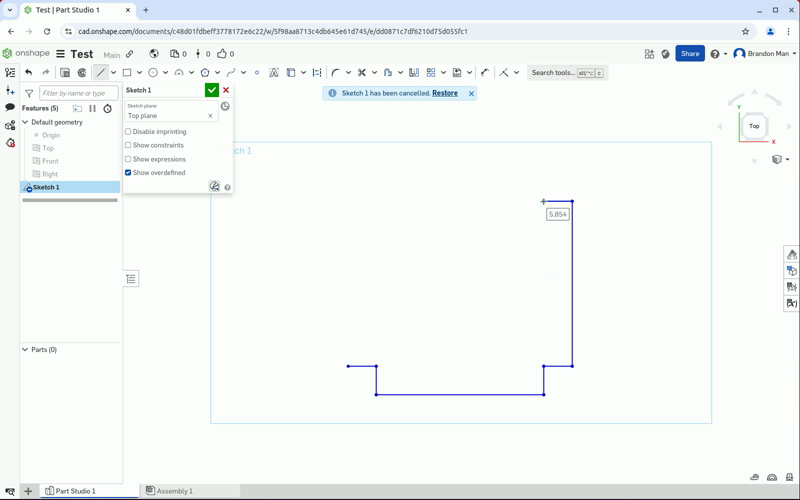
mouse_move(573, 201)
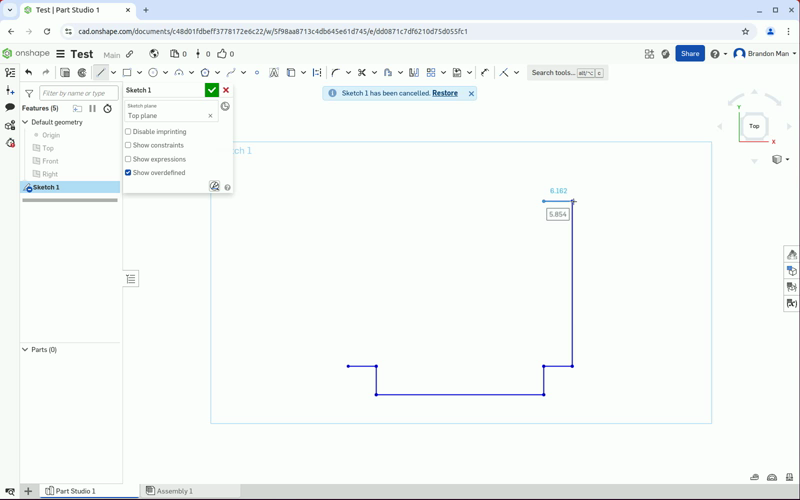
mouse_move(543, 170)
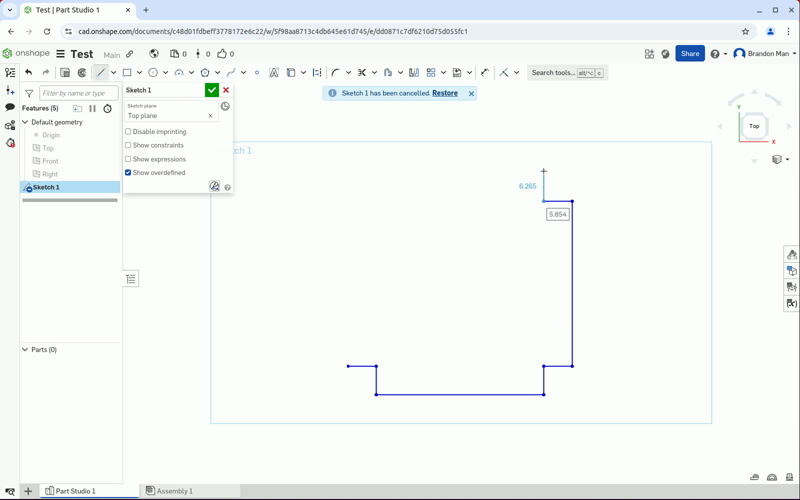
click(543, 170)
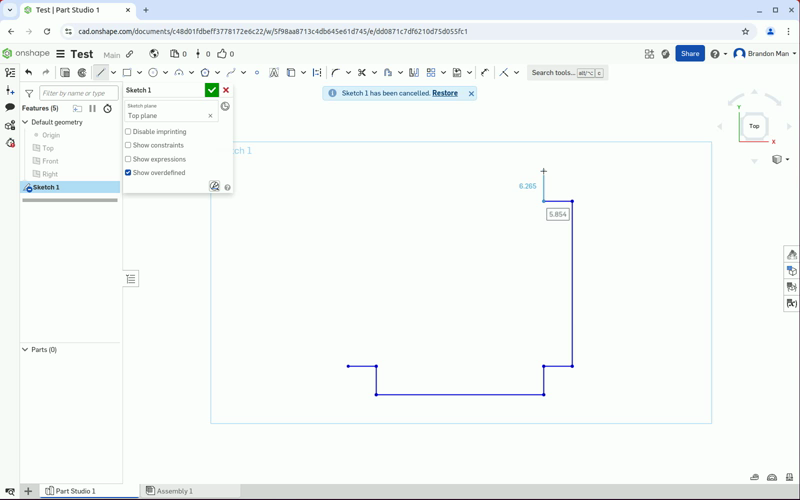
key_up(shift)
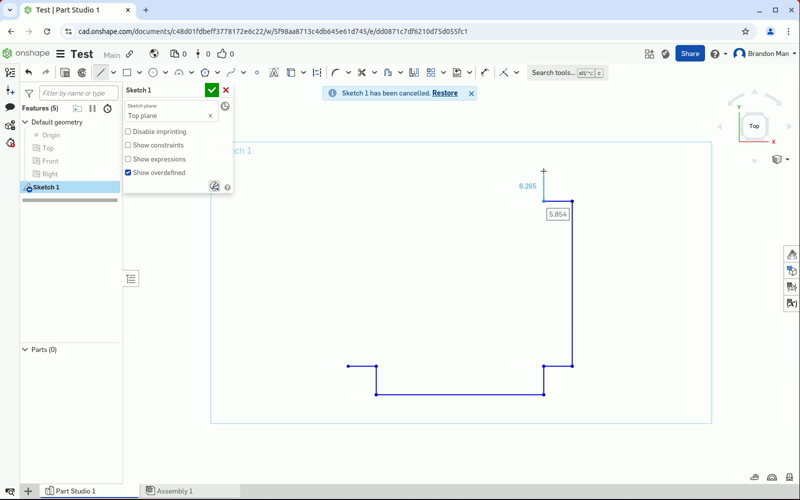
key_down(shift)
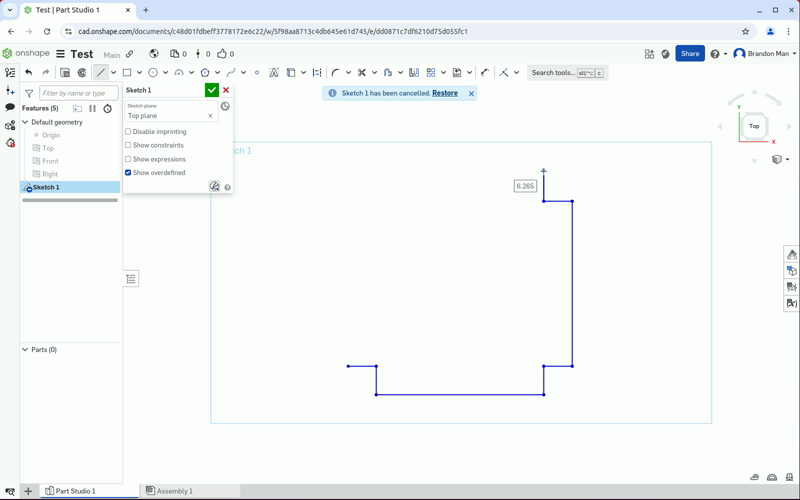
mouse_move(376, 170)
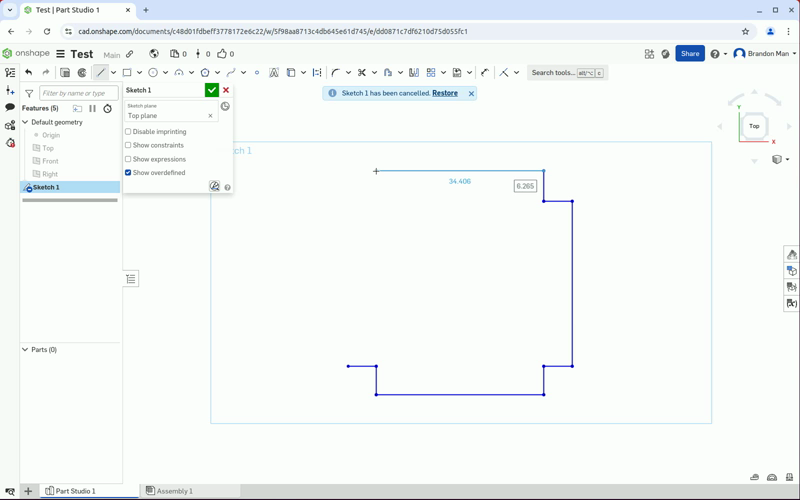
click(376, 170)
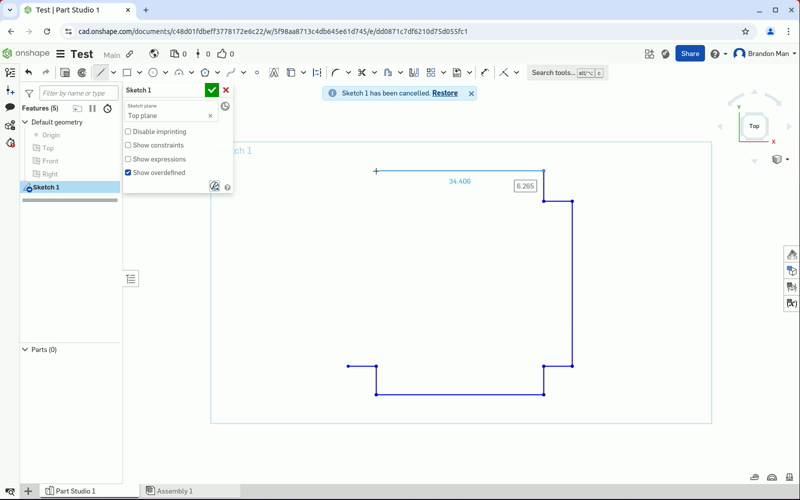
key_up(shift)
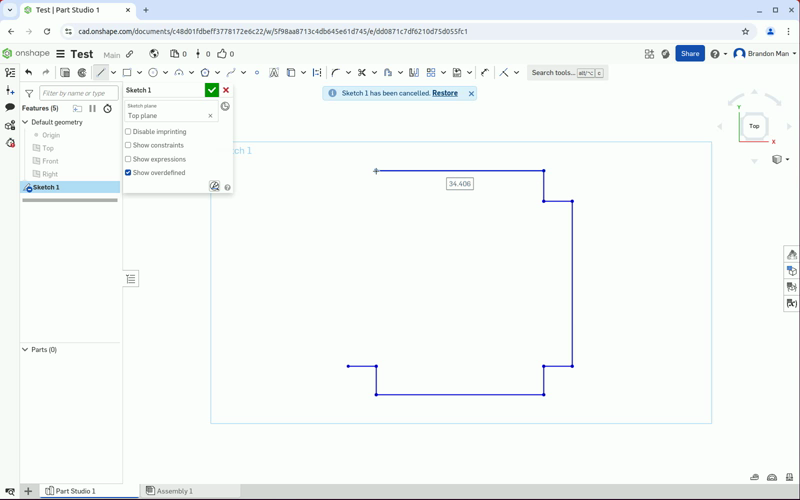
key_down(shift)
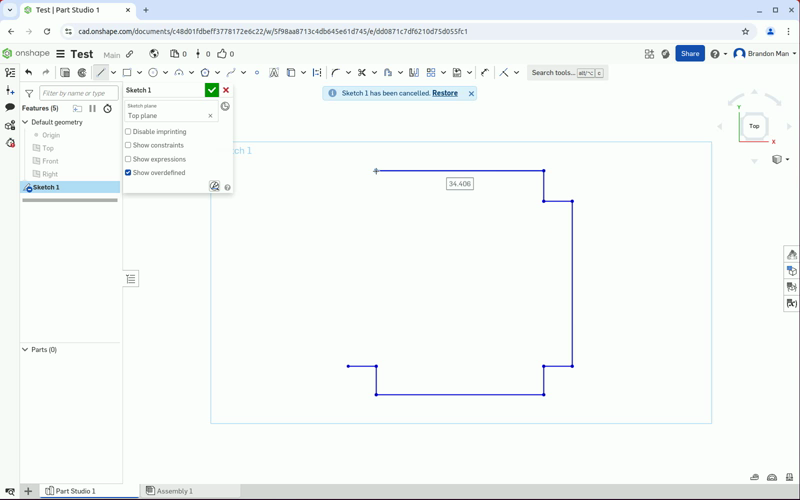
mouse_move(406, 170)
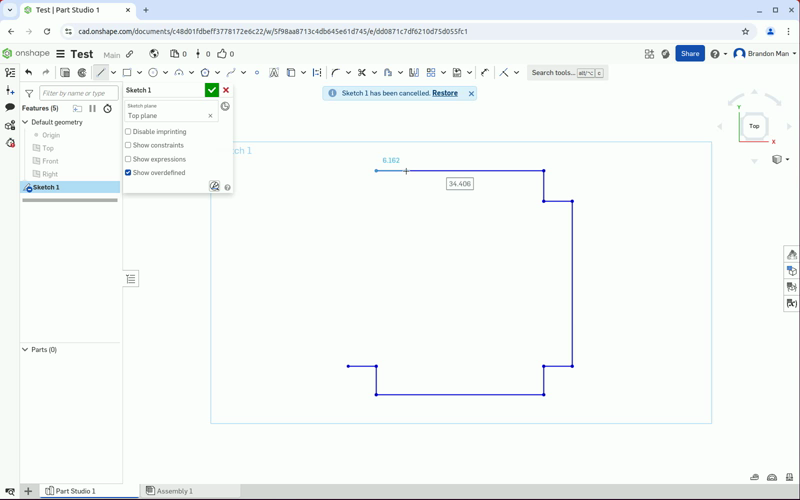
mouse_move(376, 201)
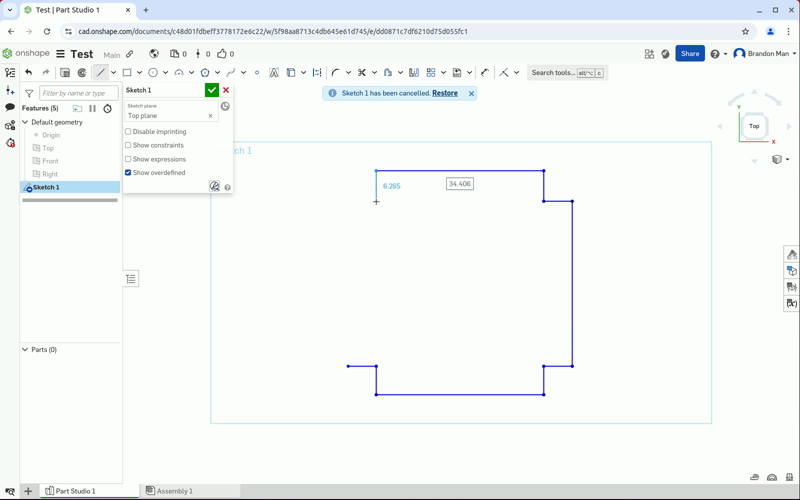
click(376, 201)
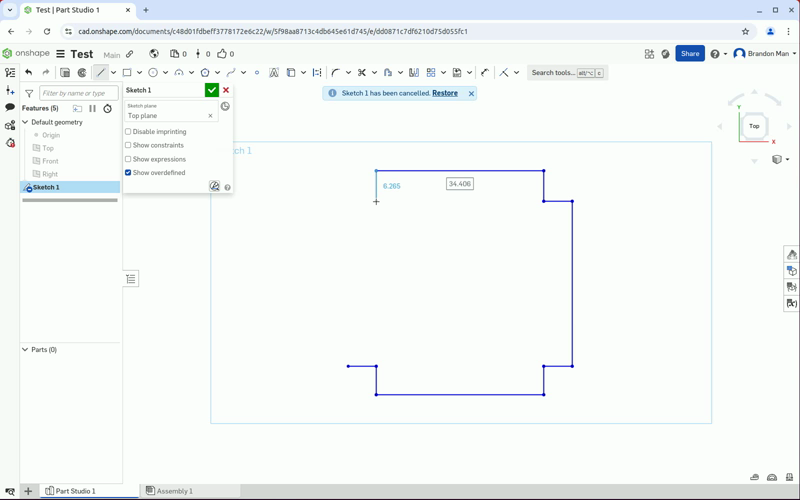
key_up(shift)
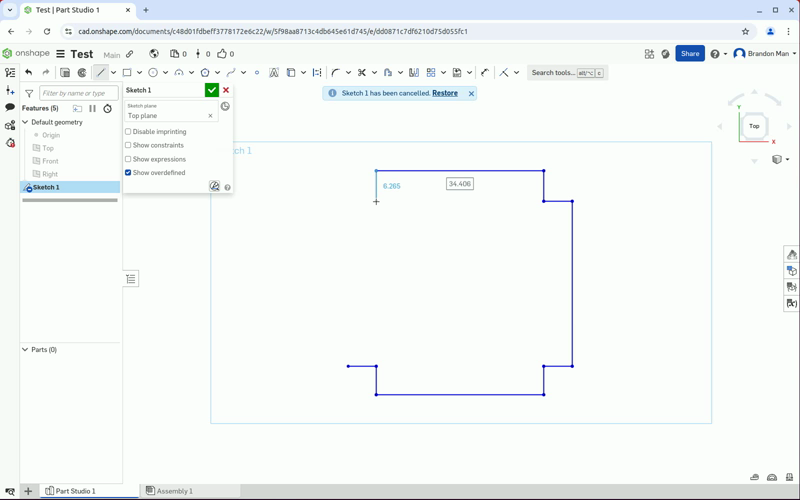
key_down(shift)
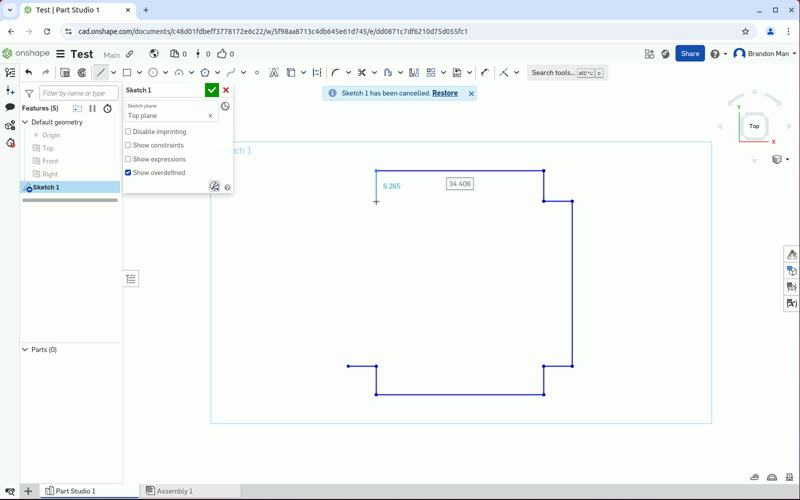
mouse_move(406, 201)
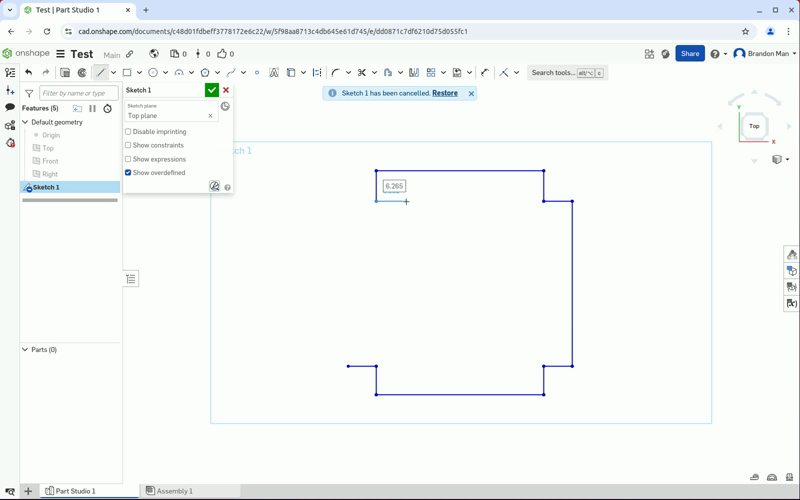
mouse_move(348, 201)
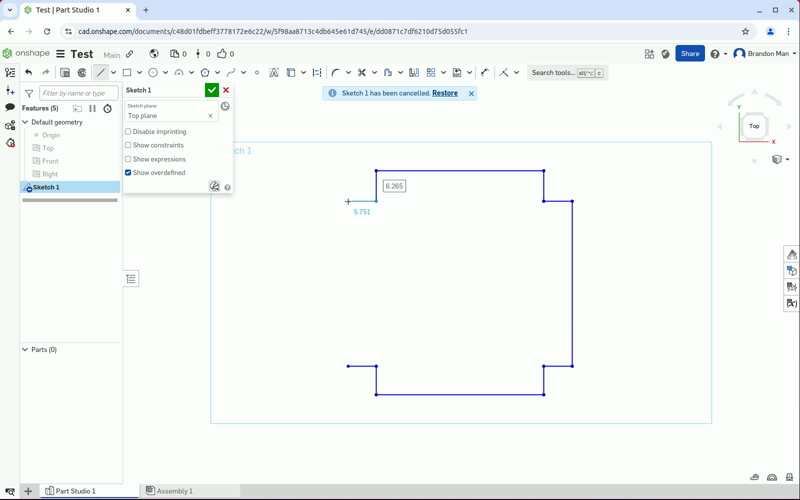
click(348, 201)
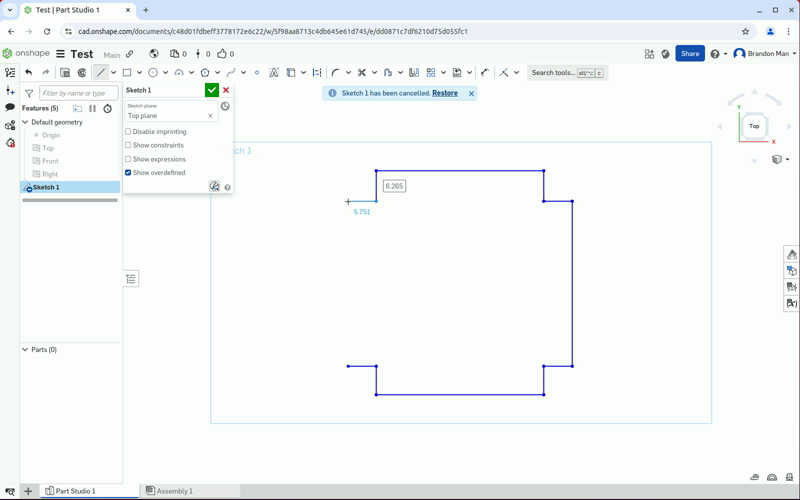
key_up(shift)
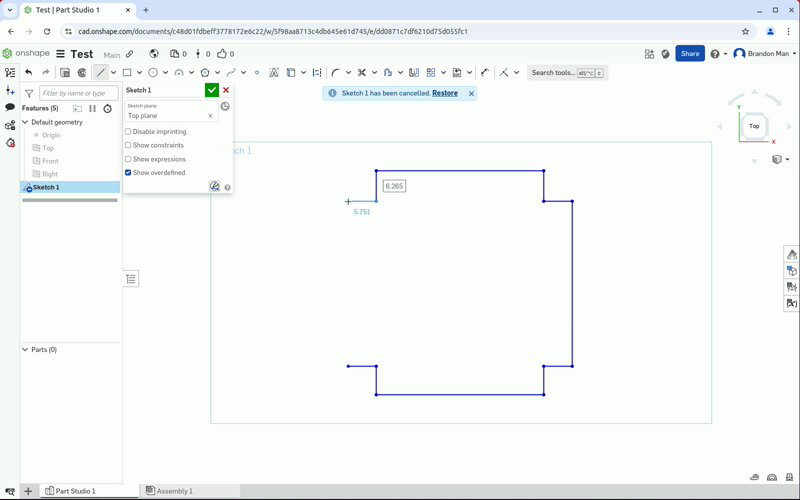
key_down(shift)
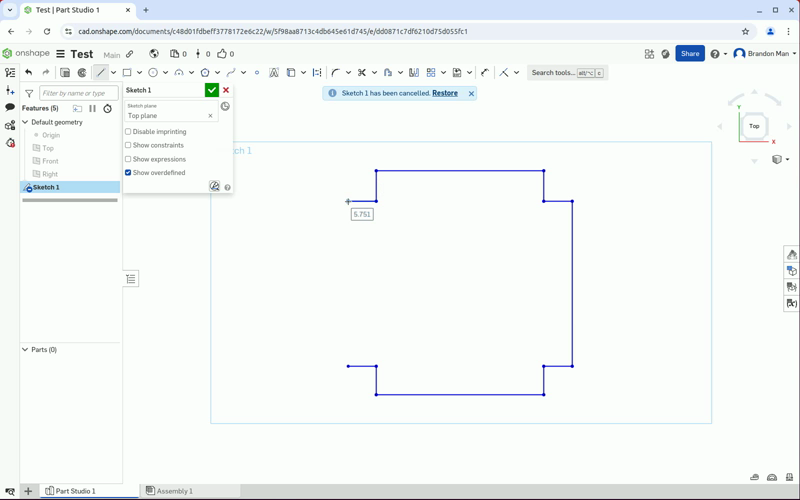
mouse_move(348, 366)
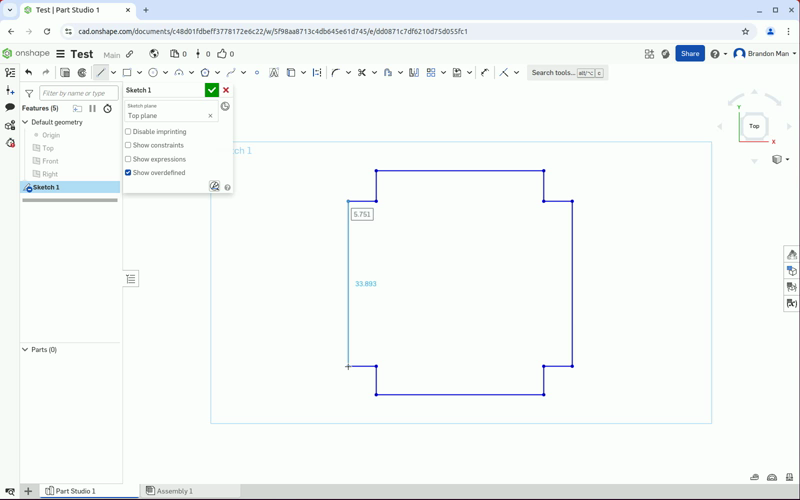
key_up(shift)
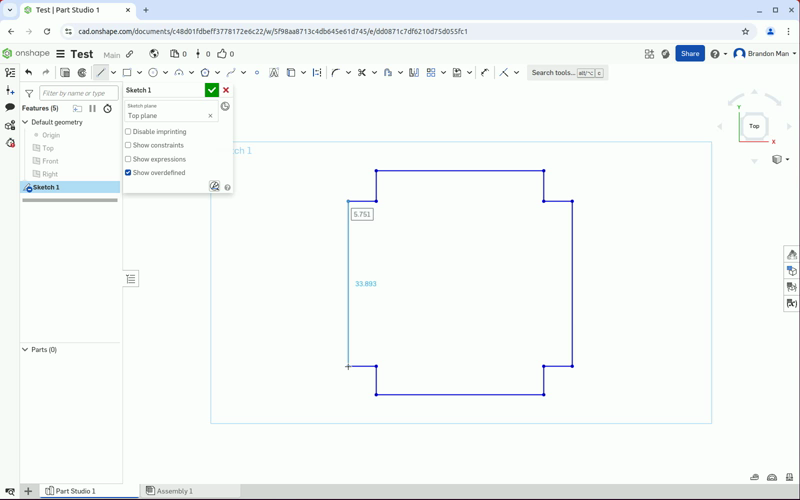
click(348, 366)
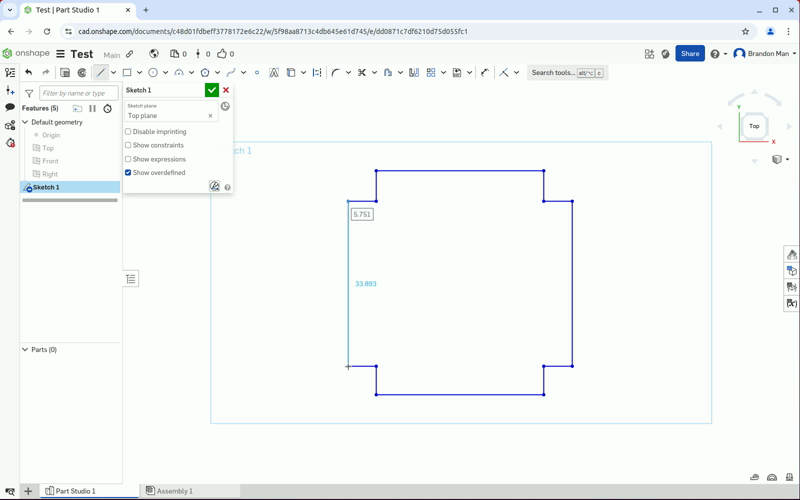
key(esc)
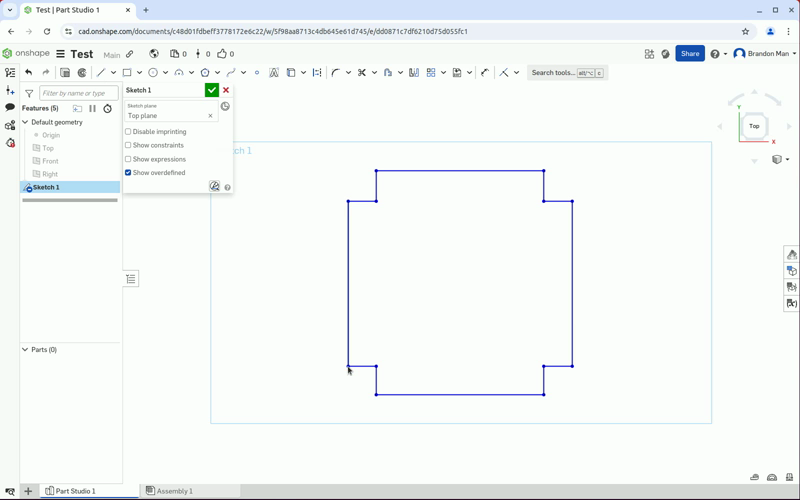
mouse_move(459, 226)
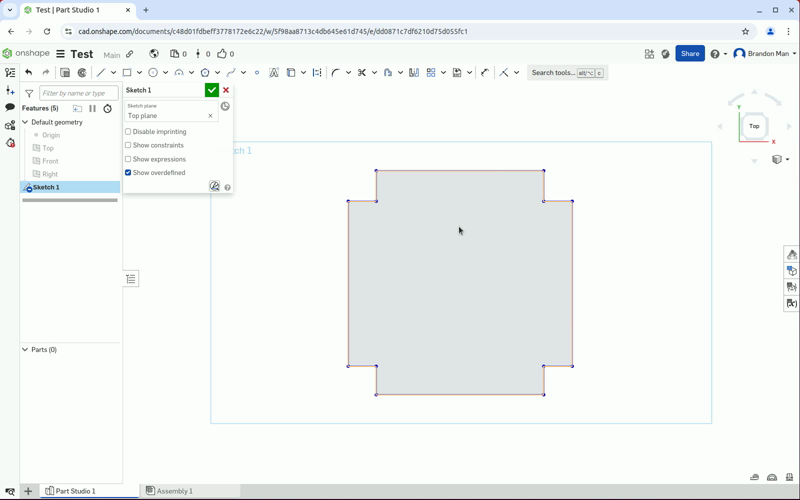
click(459, 226)
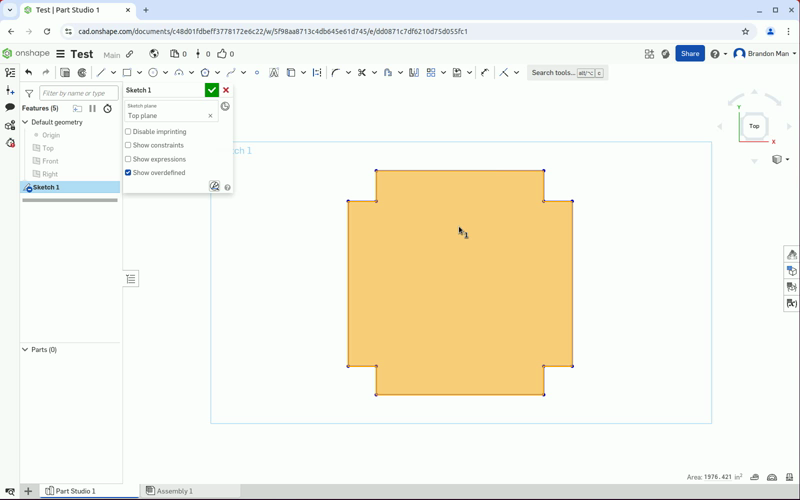
mouse_move(73, 352)
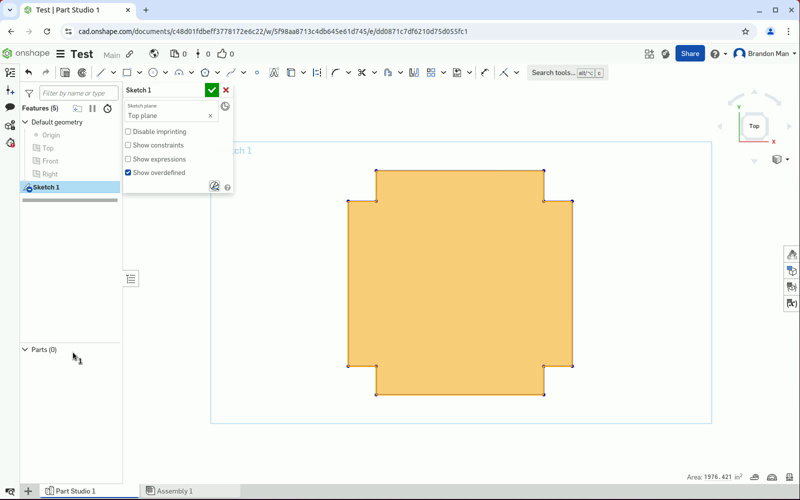
key(shift+y)
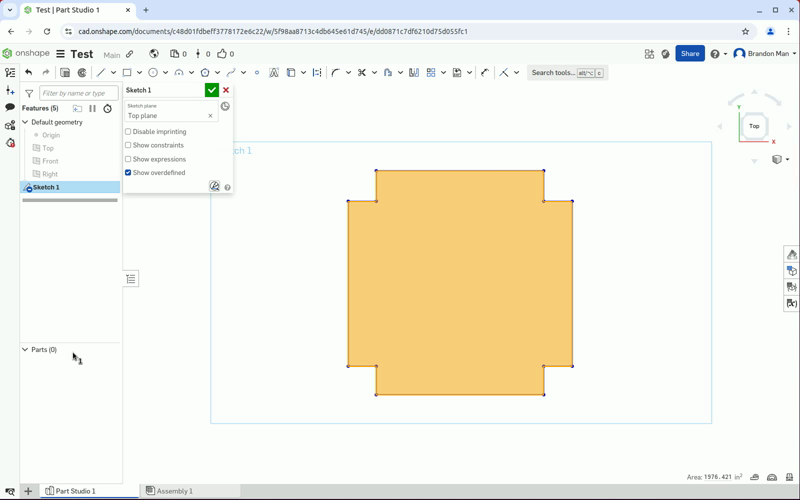
key(shift+e)
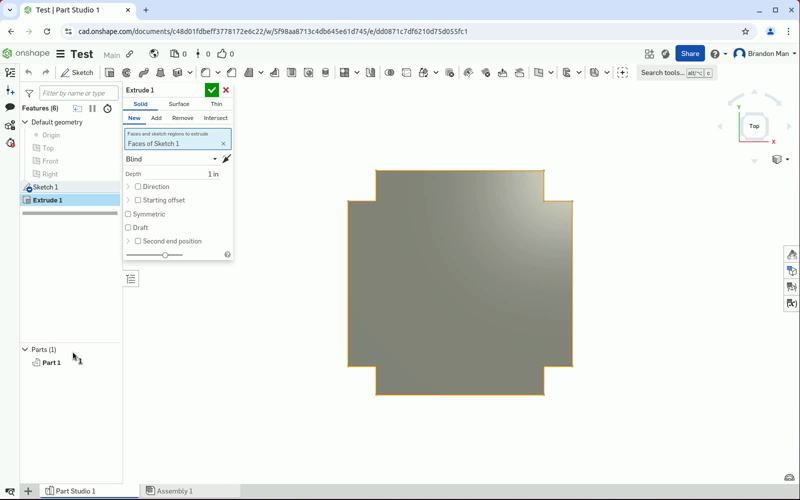
mouse_move(143, 106)
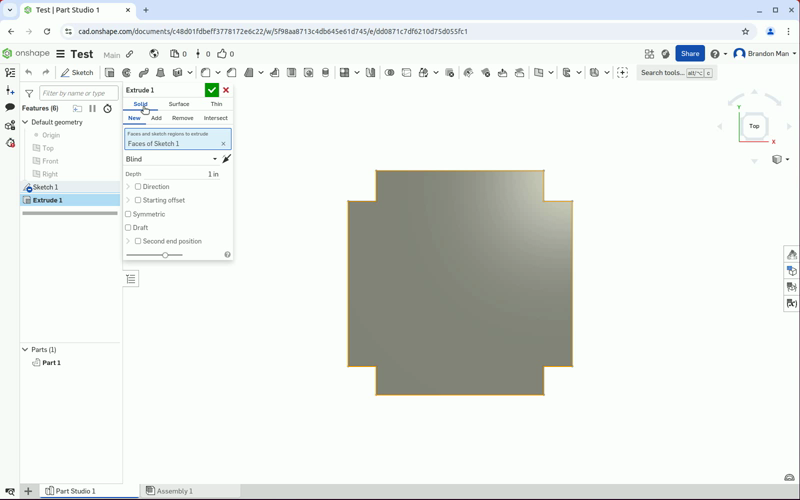
click(143, 106)
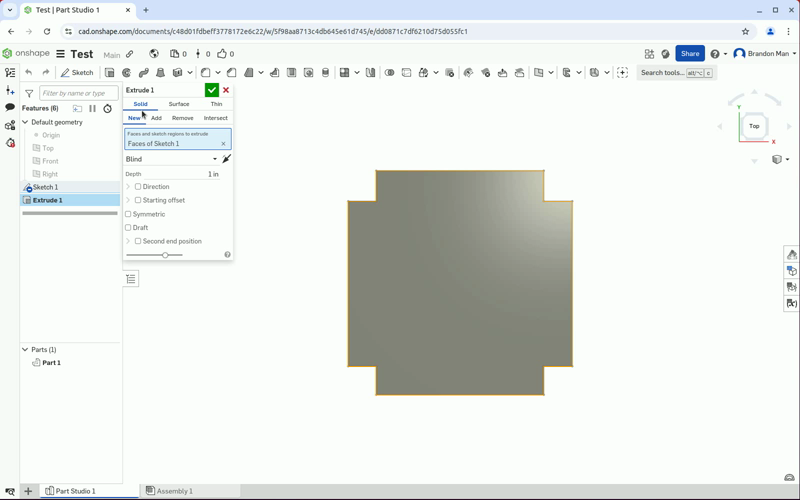
mouse_move(137, 120)
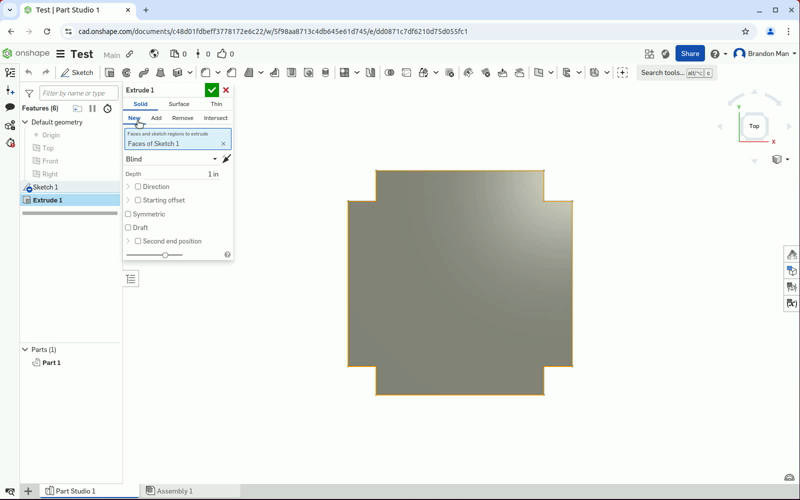
click(137, 120)
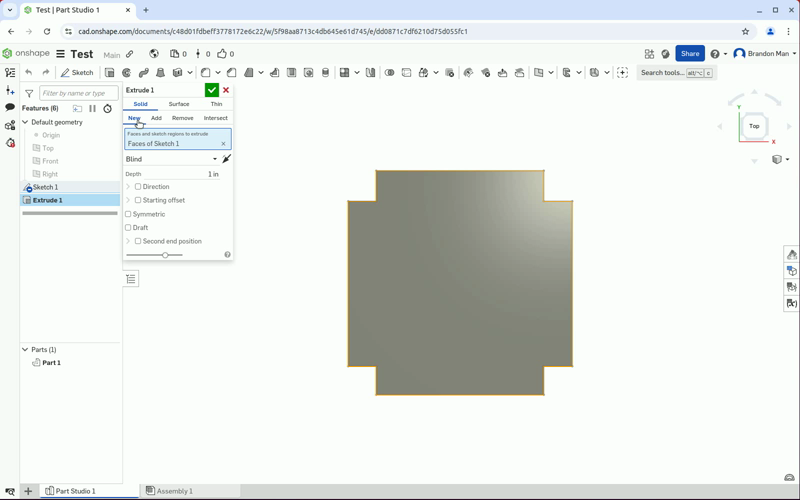
key(tab, 4)
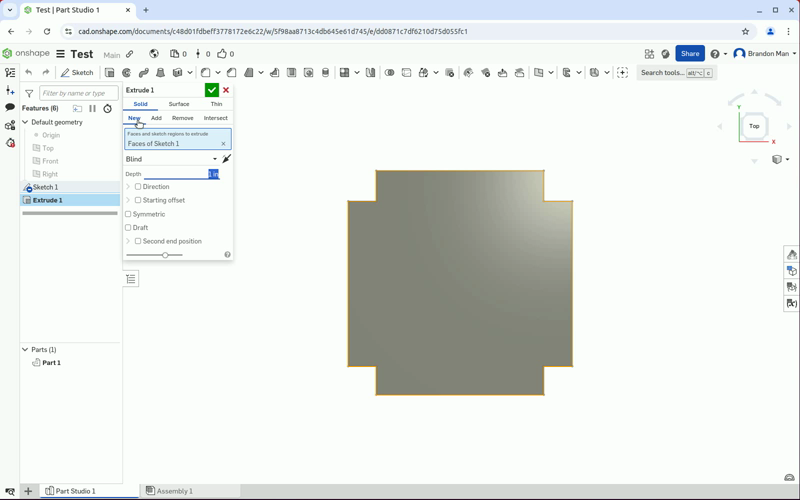
text(-2.407)
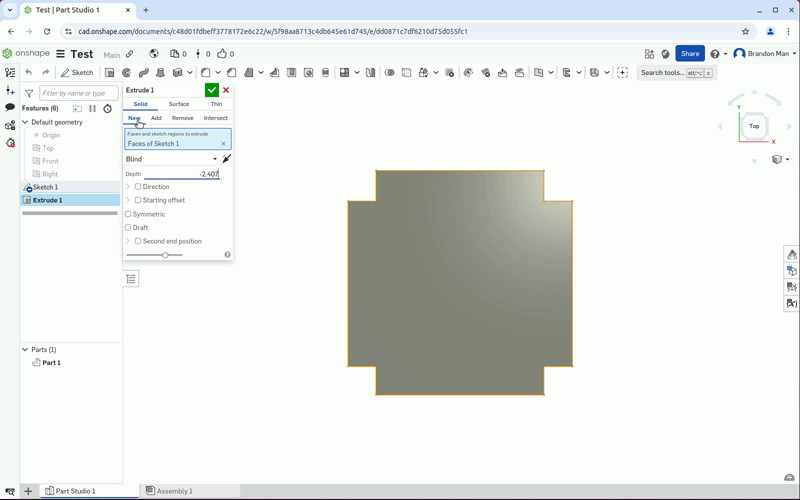
key(enter)
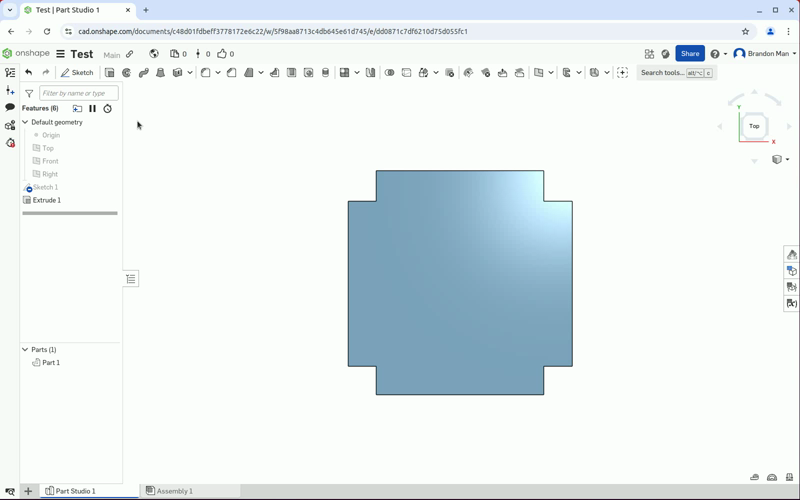
key(shift+h)
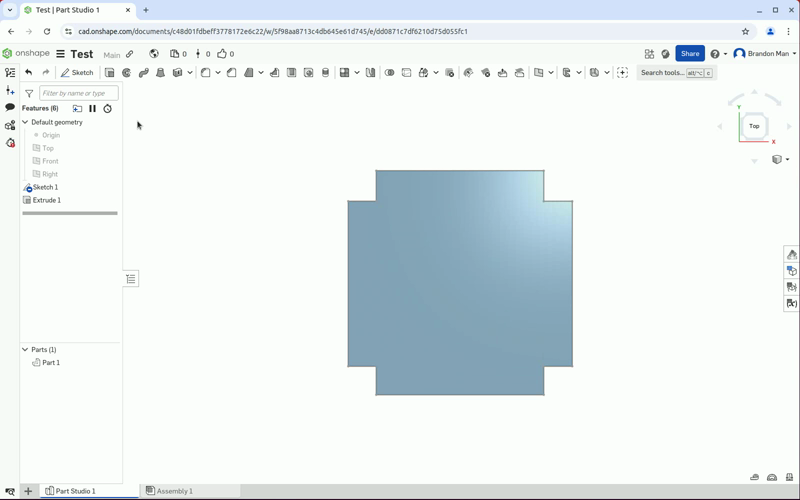
key(shift+h)
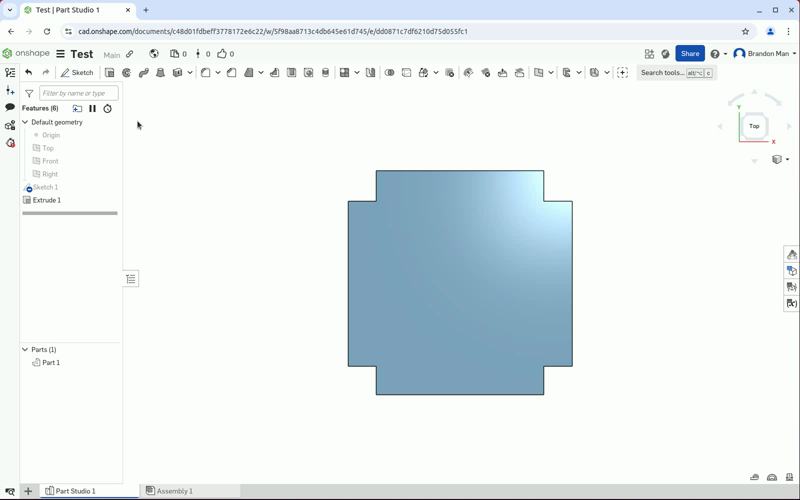
mouse_move(73, 189)
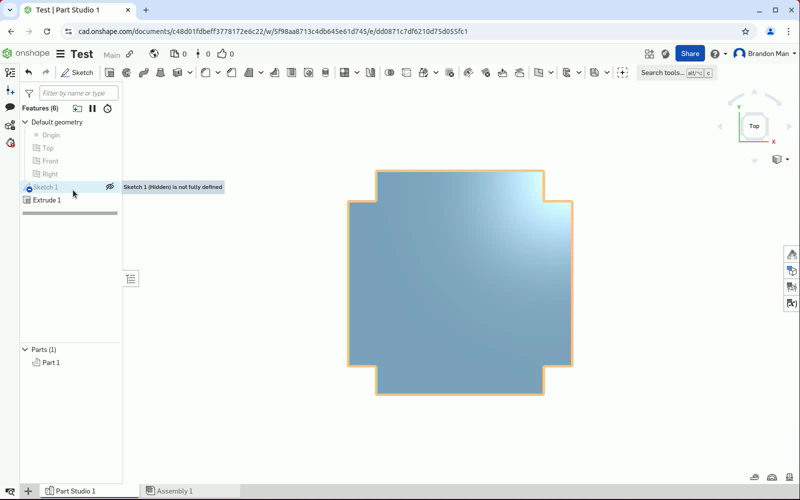
click(73, 189)
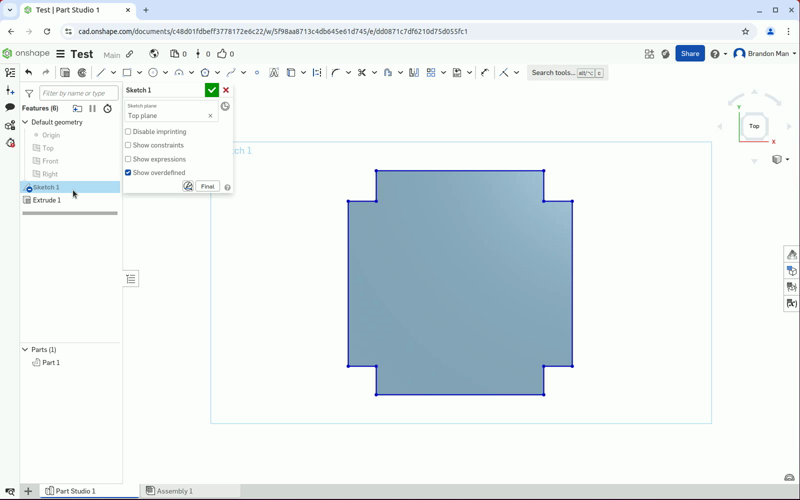
mouse_move(229, 92)
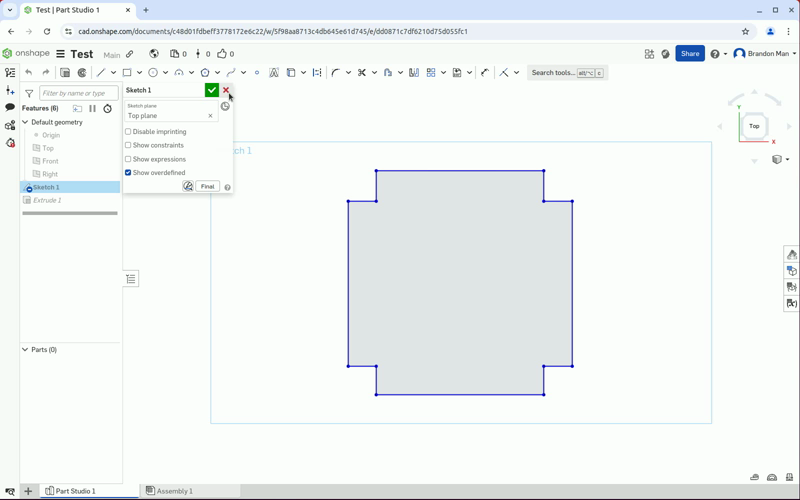
click(229, 92)
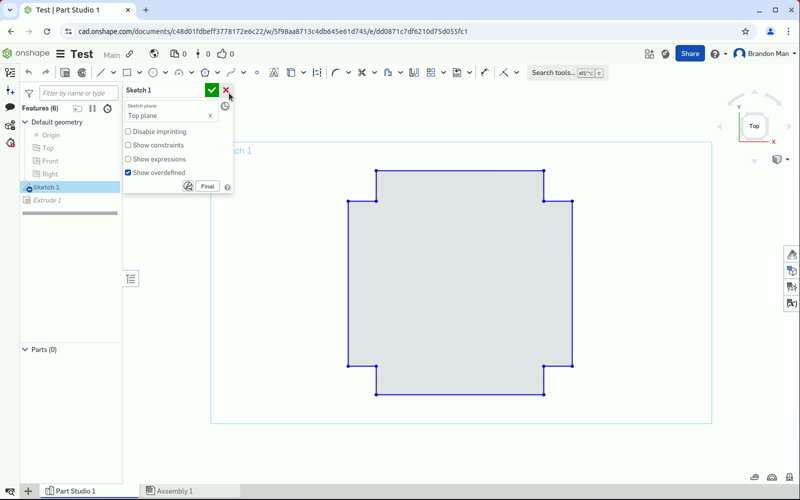
key(shift+s)
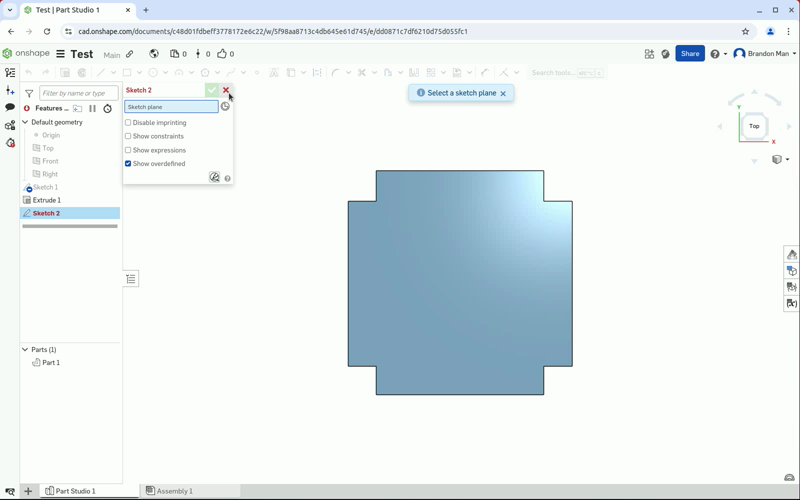
mouse_move(73, 150)
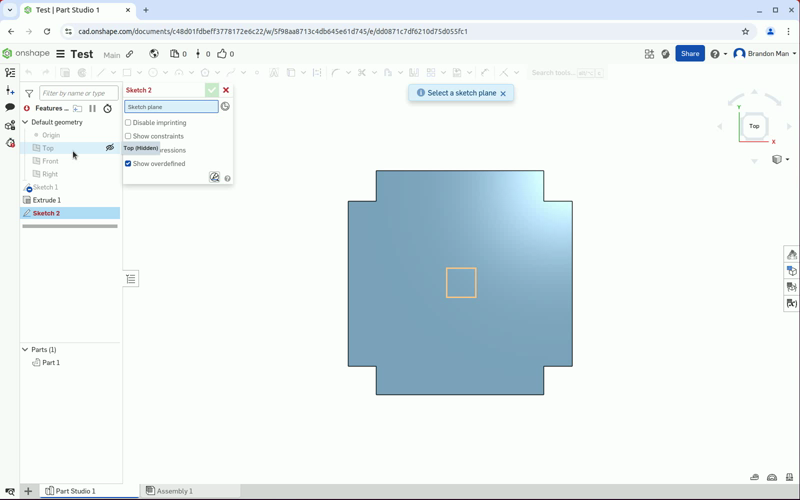
click(73, 150)
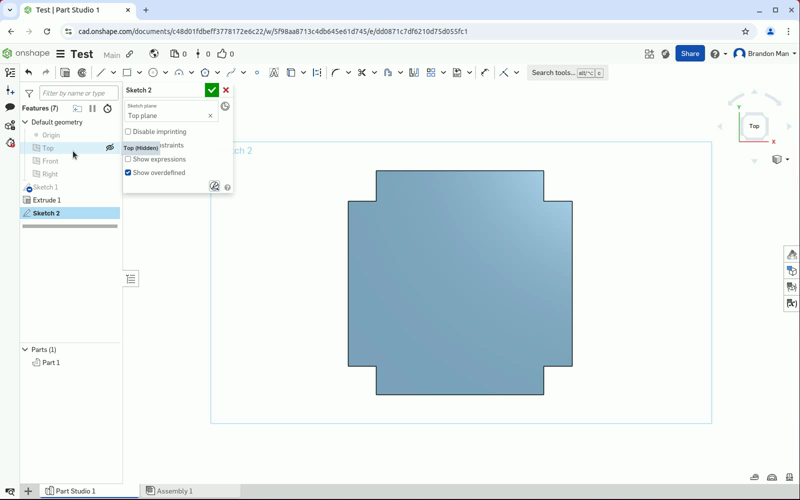
mouse_move(73, 352)
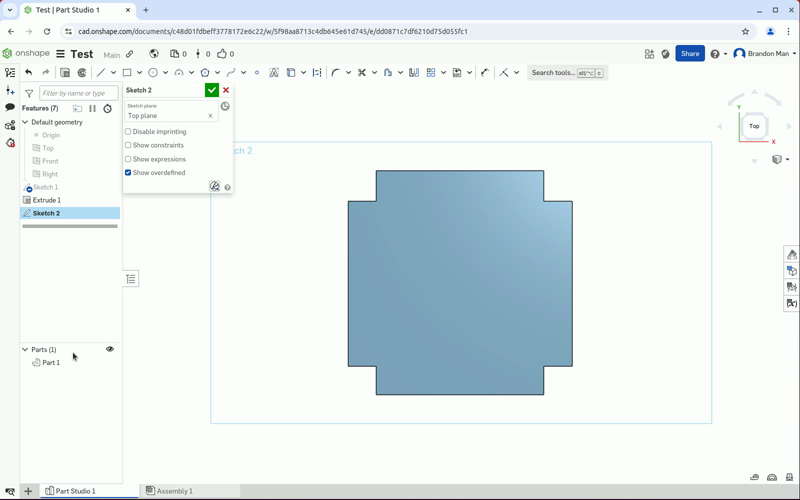
key(y)
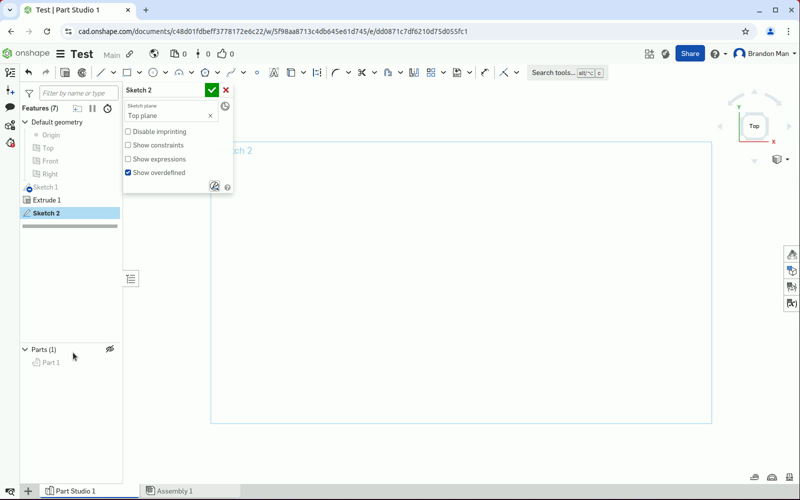
key(c)
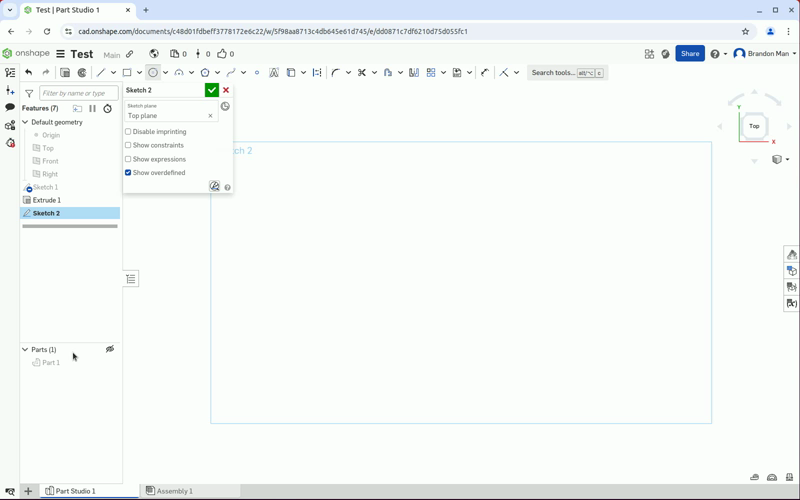
key_down(shift)
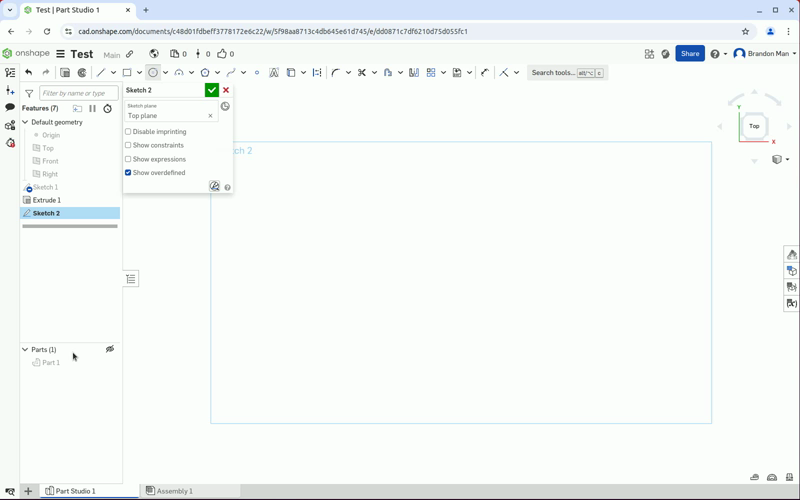
mouse_move(461, 282)
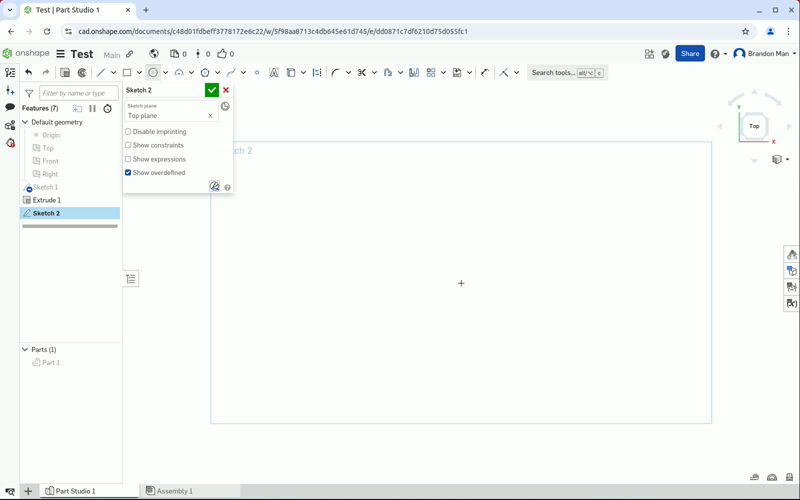
click(461, 282)
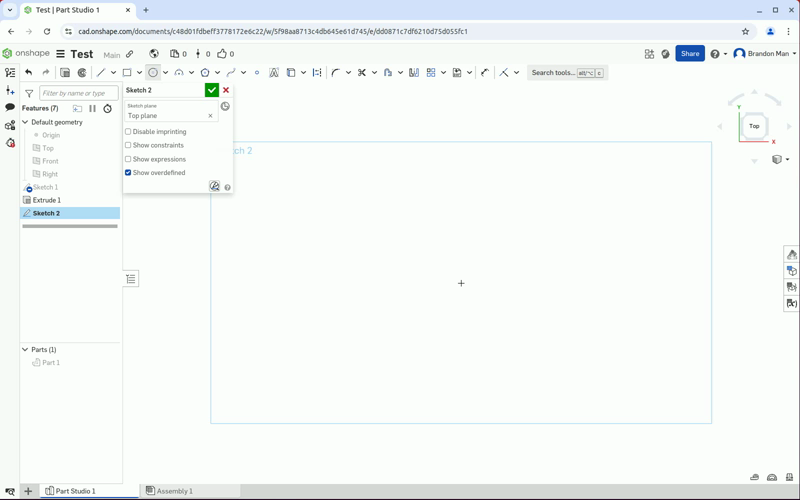
key_up(shift)
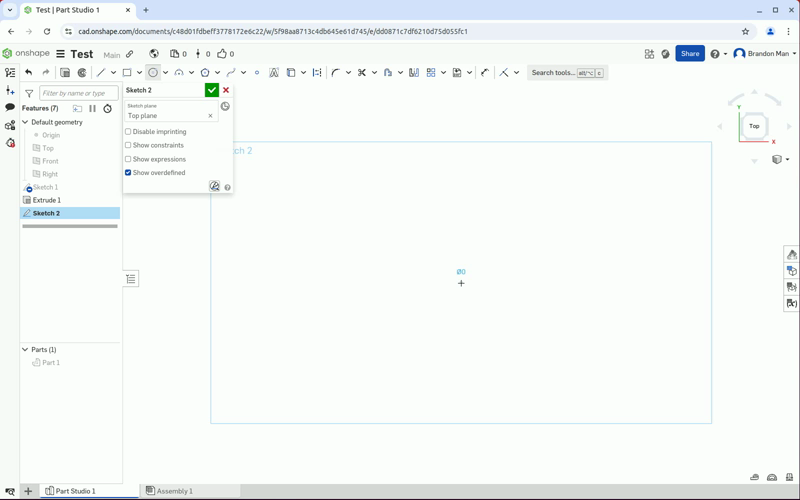
mouse_move(495, 282)
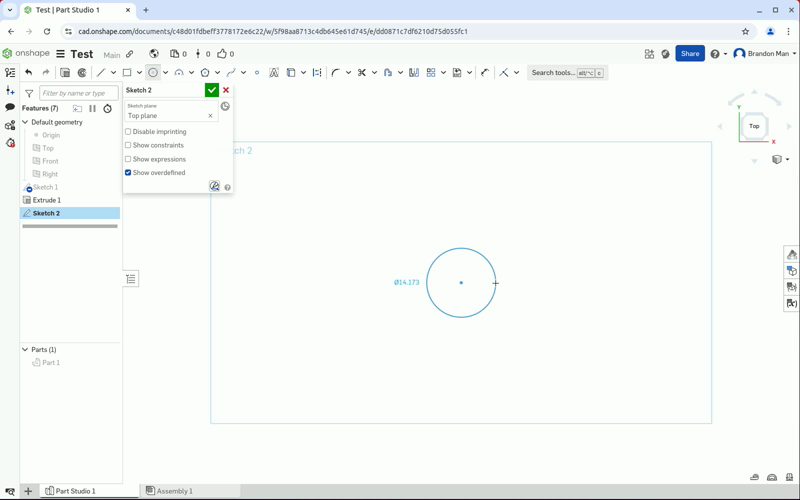
click(495, 282)
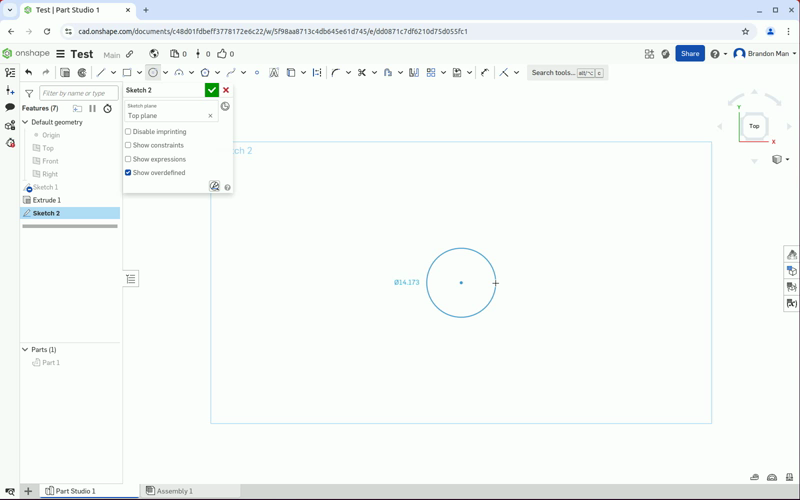
key(esc)
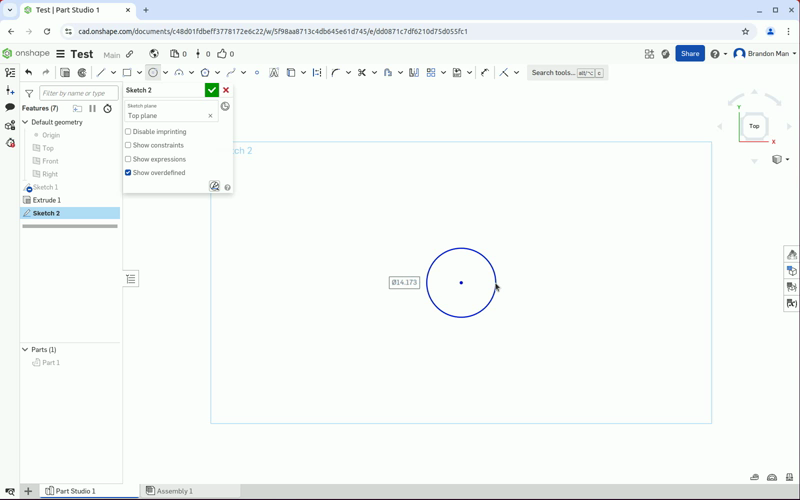
mouse_move(459, 254)
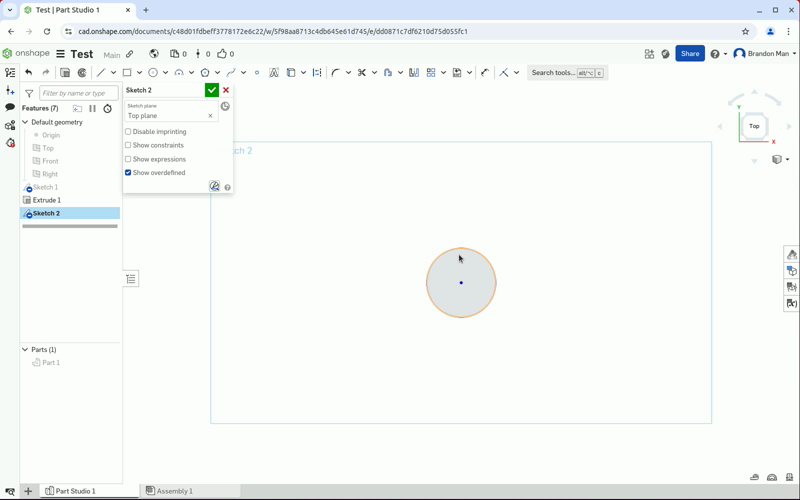
click(459, 254)
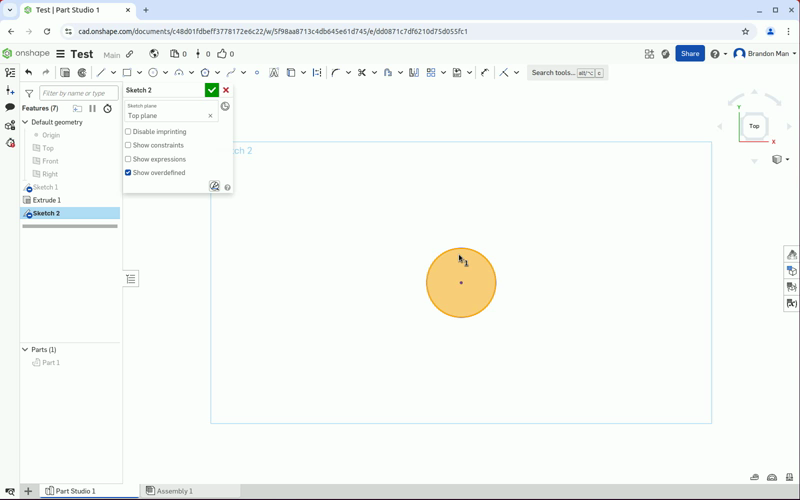
mouse_move(73, 352)
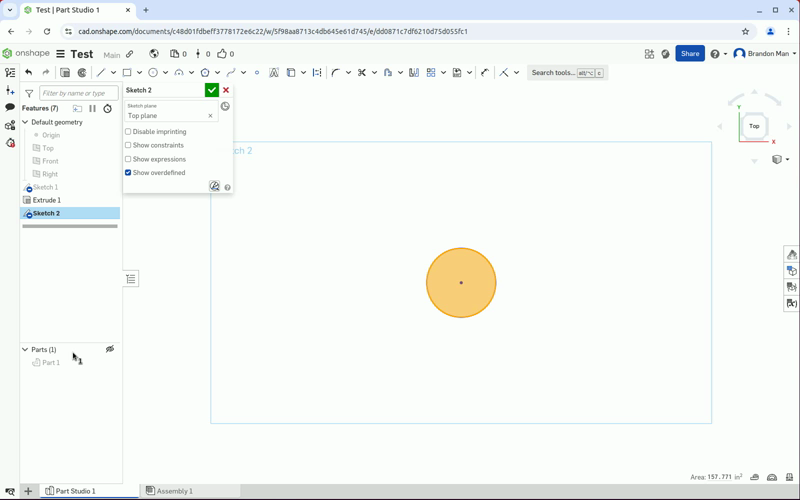
key(shift+y)
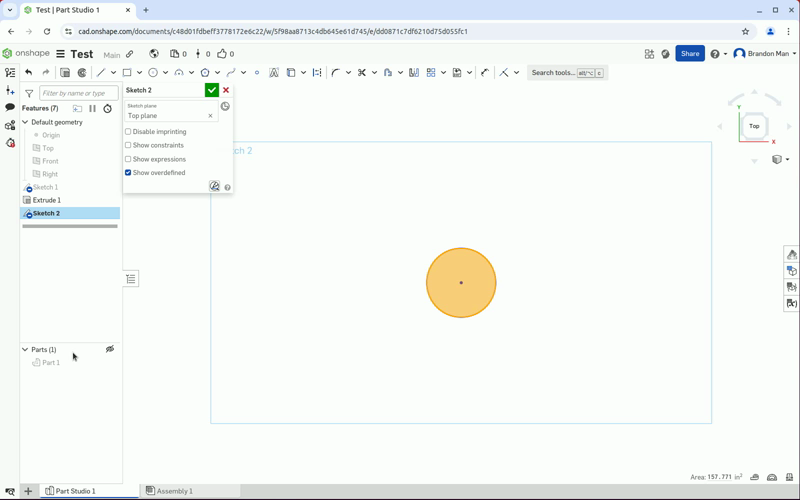
key(shift+e)
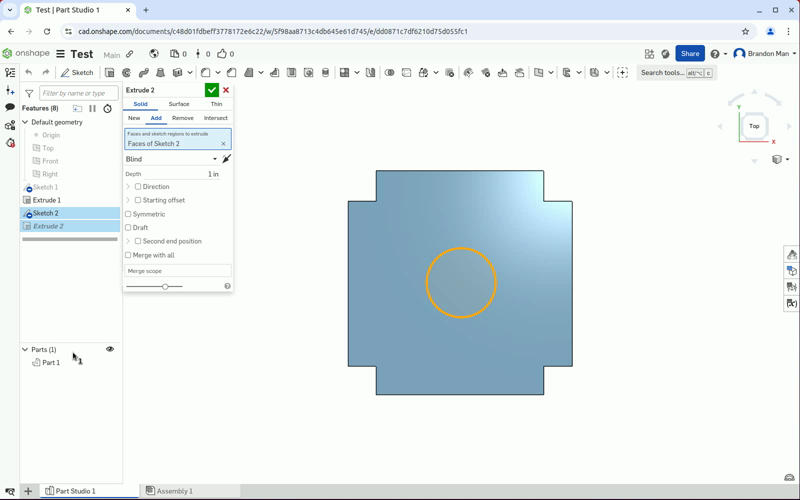
mouse_move(143, 106)
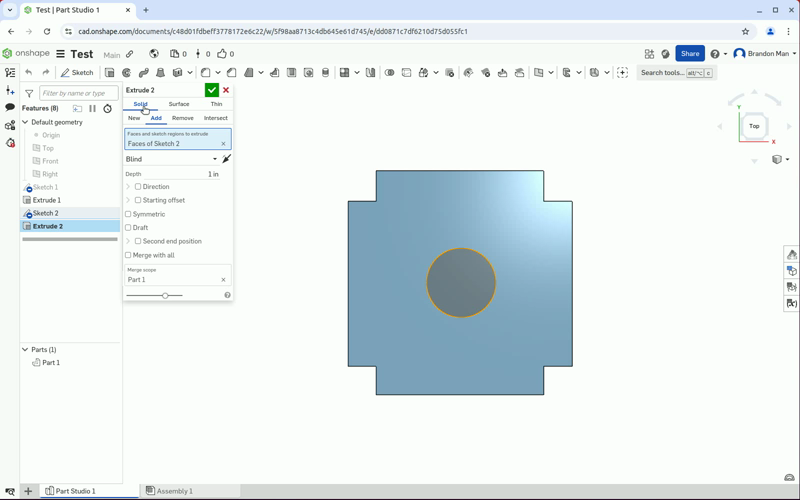
click(143, 106)
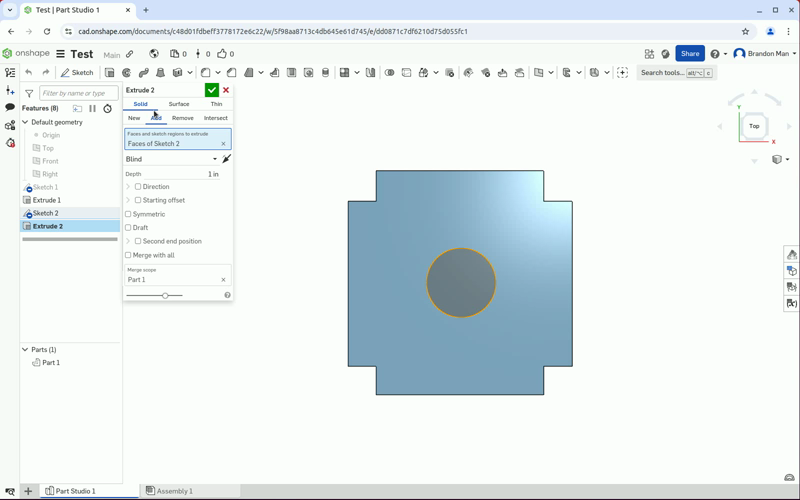
mouse_move(186, 120)
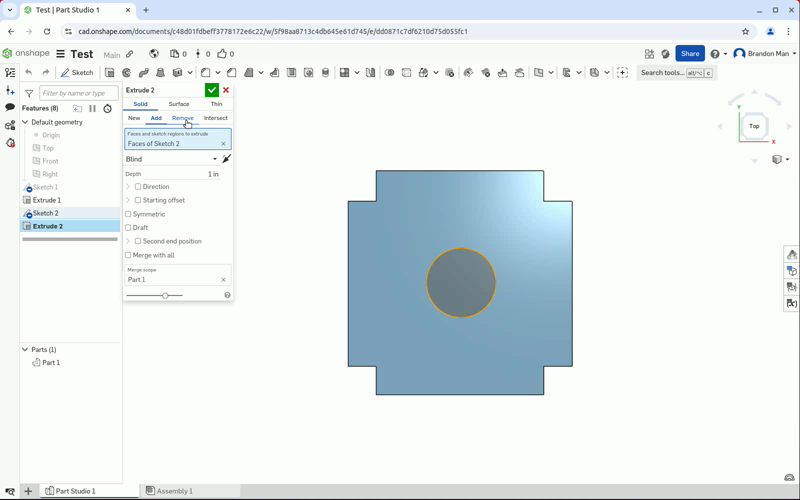
click(186, 120)
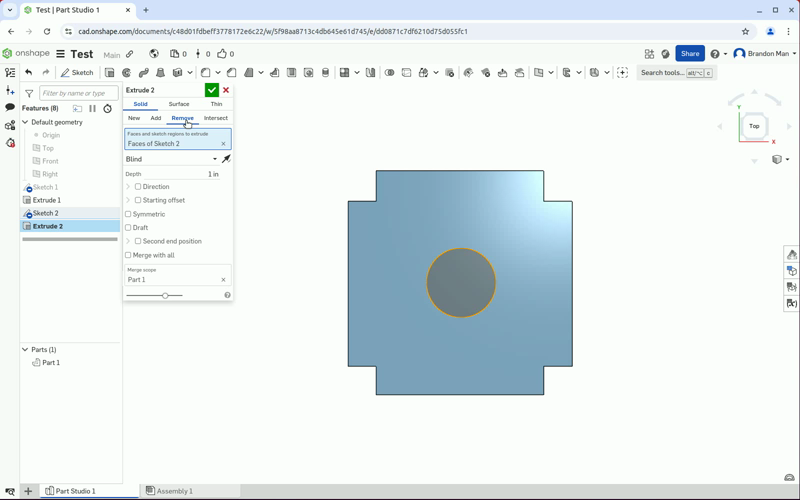
key(tab, 4)
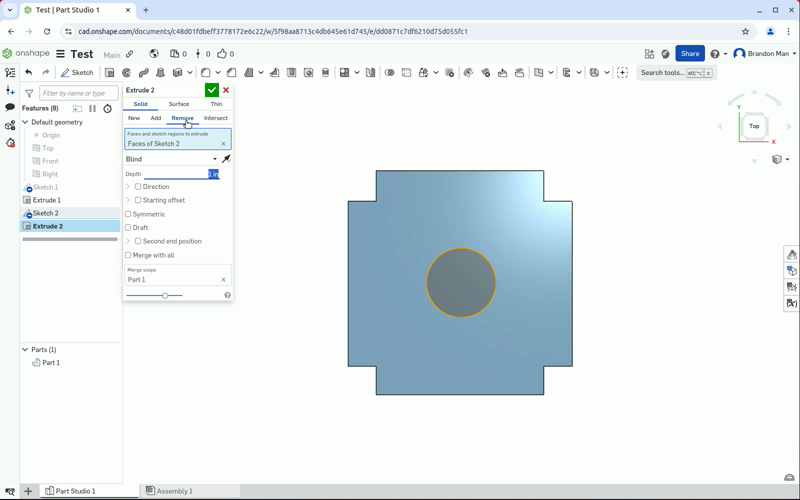
text(2.407)
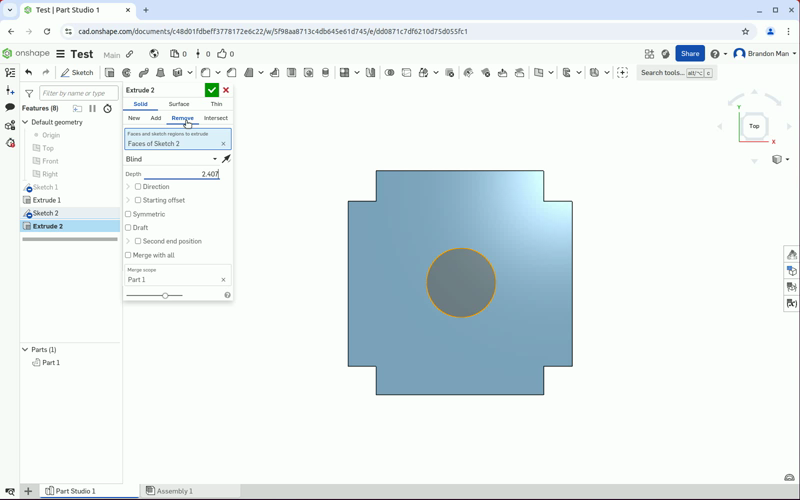
key(tab, 6)
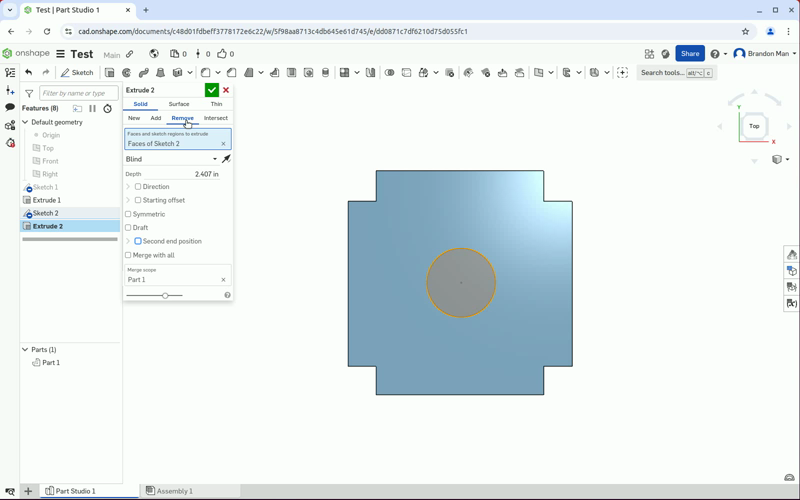
key(space)
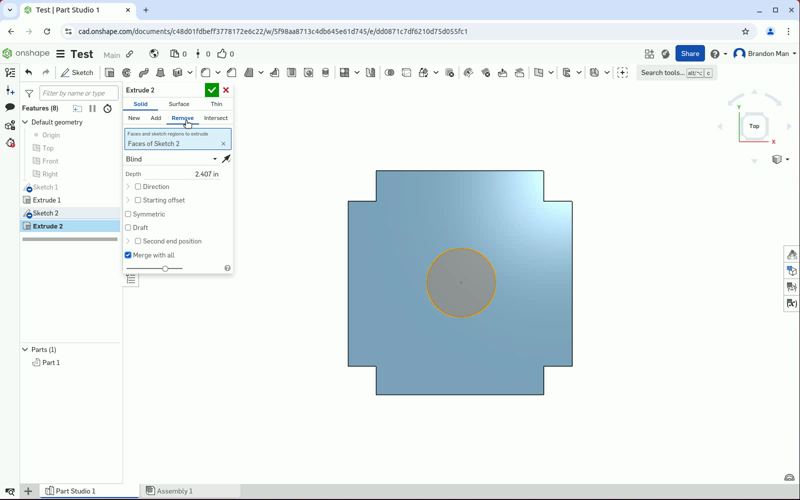
key(enter)
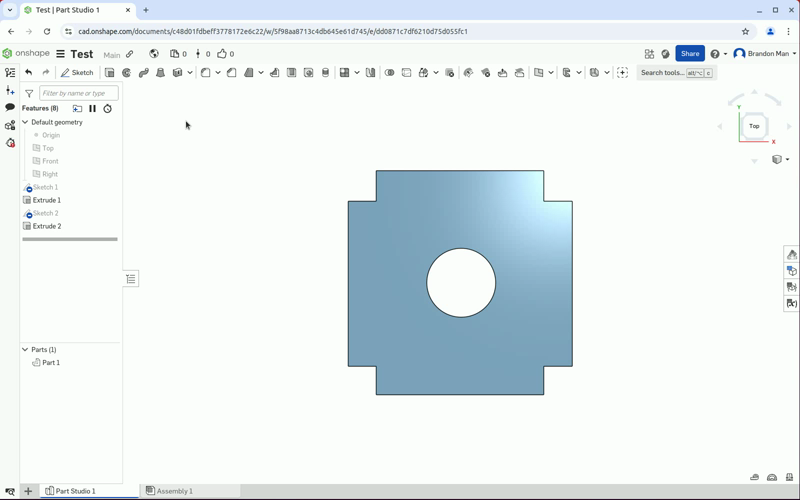
key(shift+h)
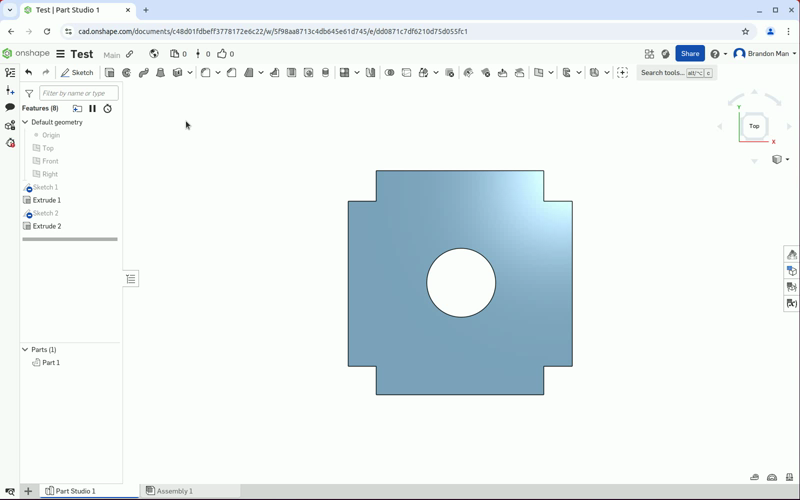
key(shift+h)
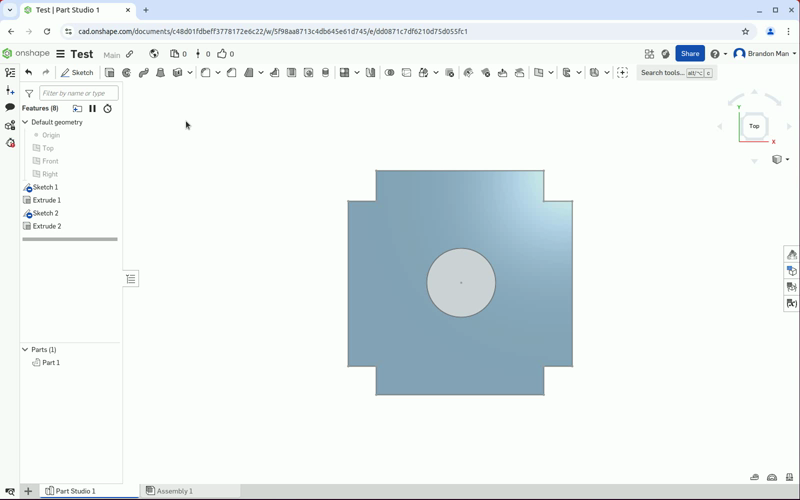
key(shift+7)
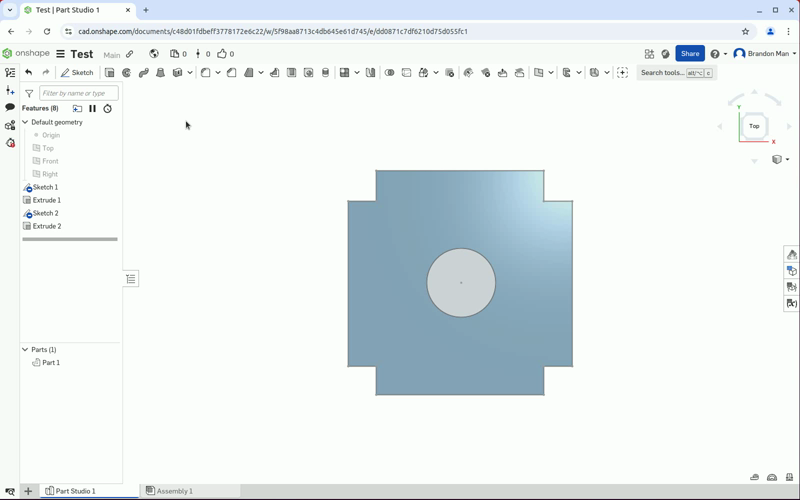
key(up, 3)
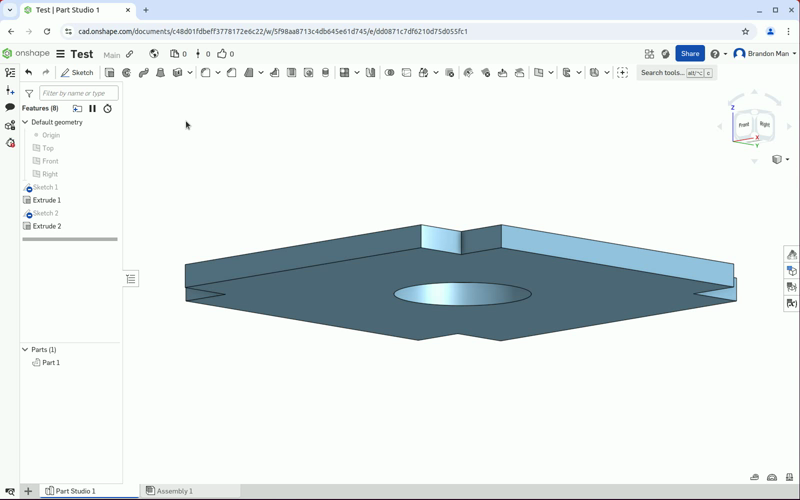
key(left, 3)
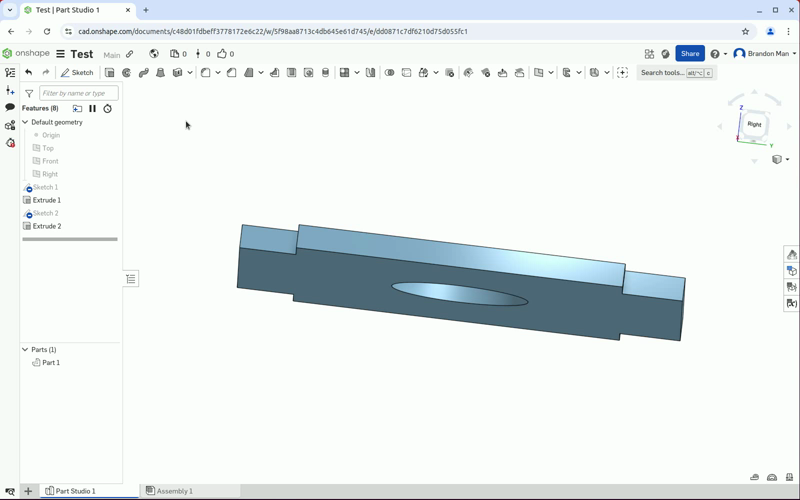
key(right, 3)
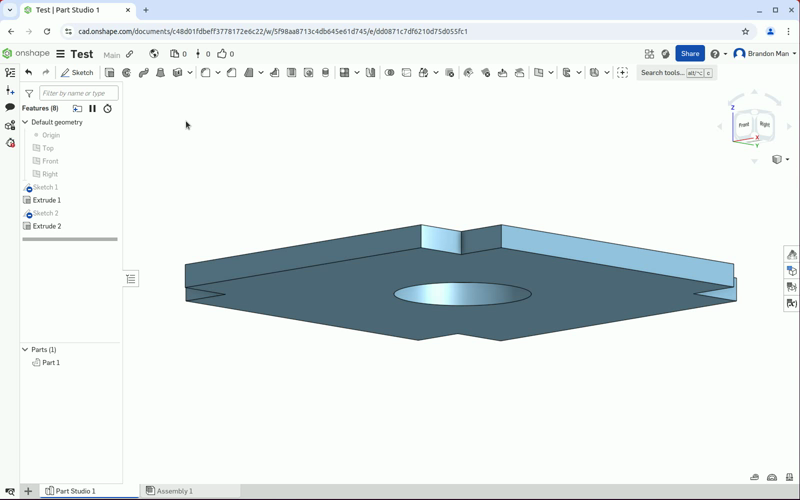
key(down, 3)
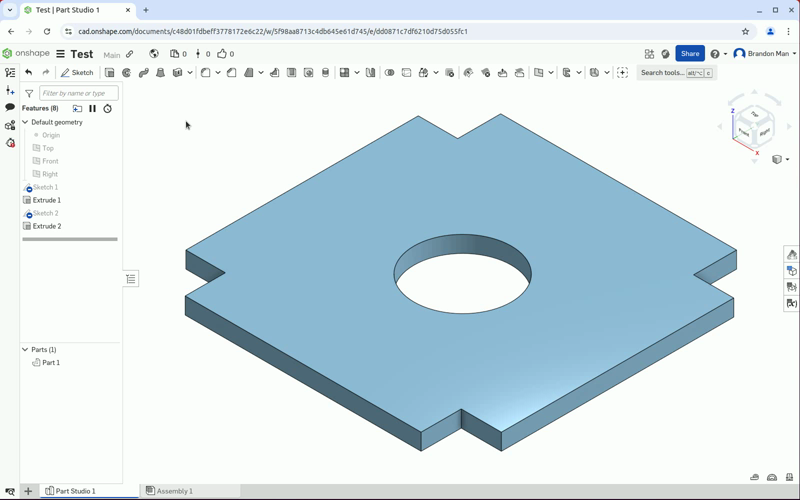
mouse_move(73, 189)
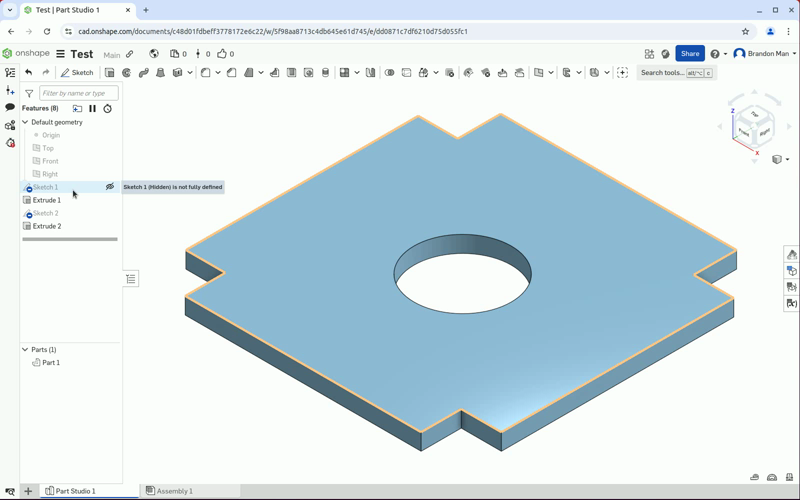
click(73, 189)